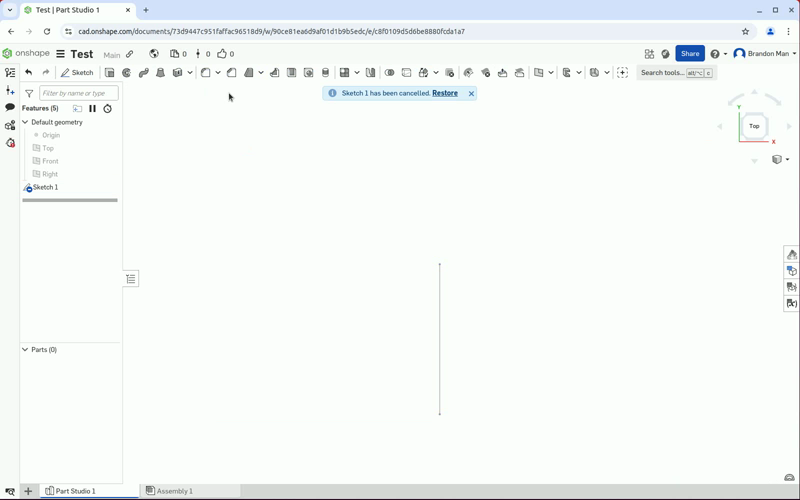
key(shift+h)
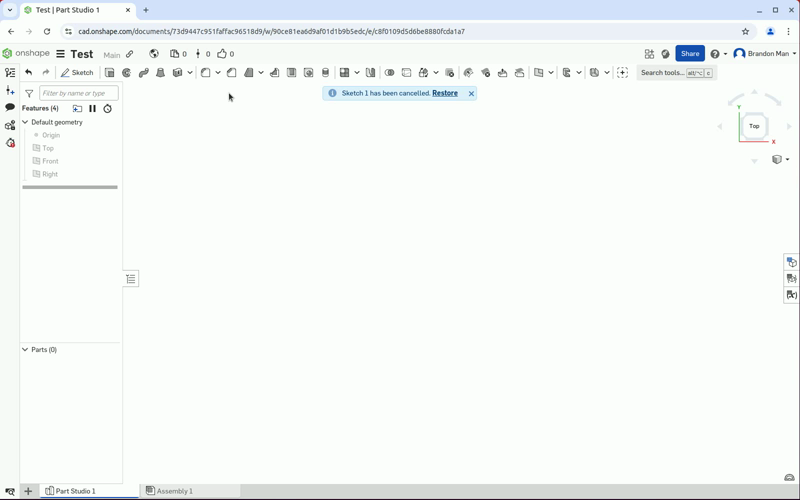
mouse_move(73, 352)
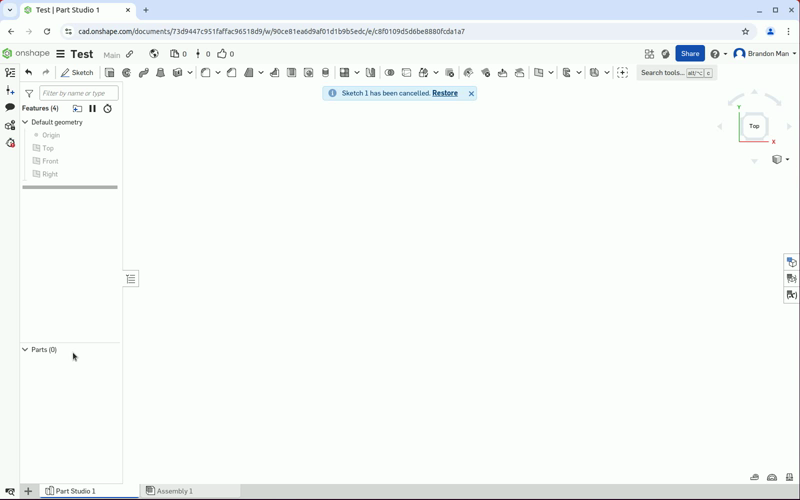
key(y)
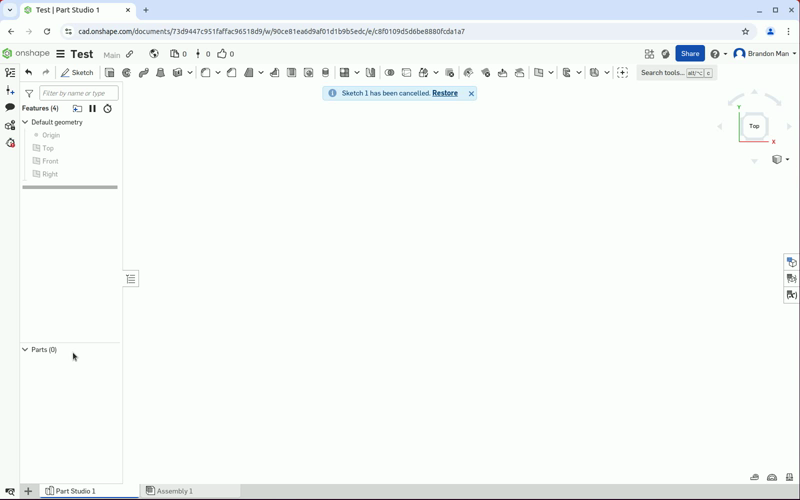
key(shift+p)
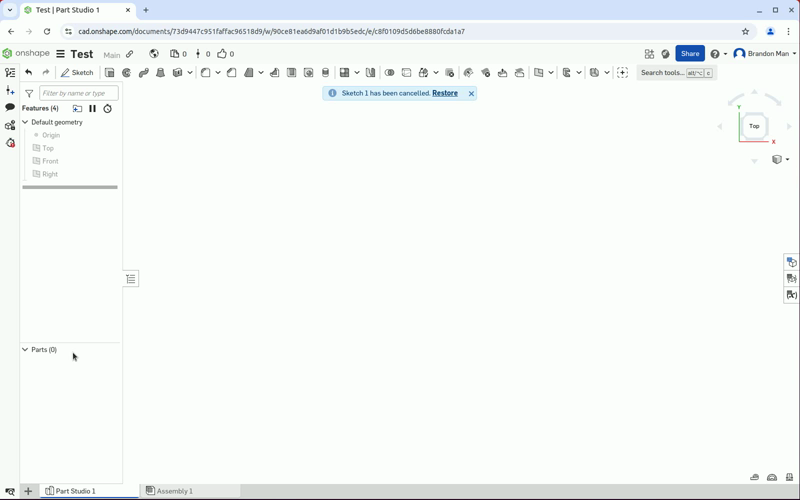
key(space)
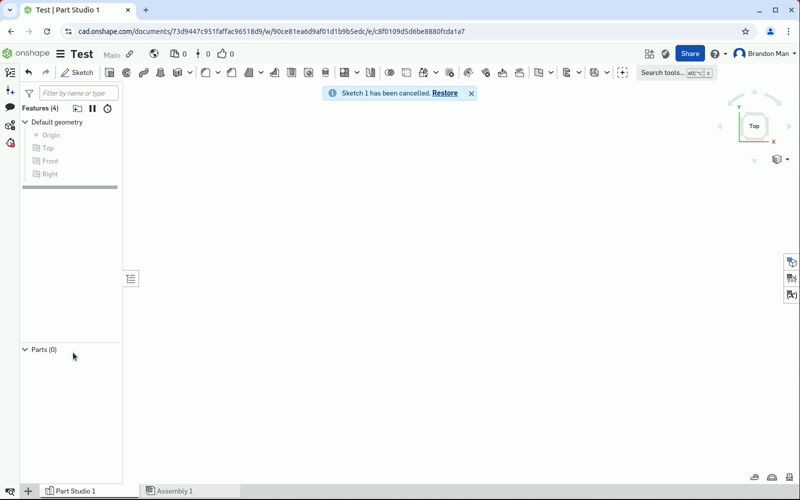
key_down(shift)
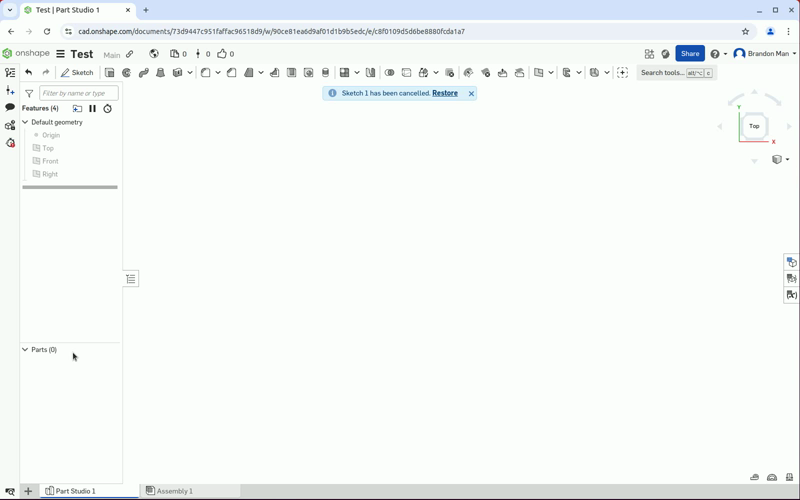
key(up)
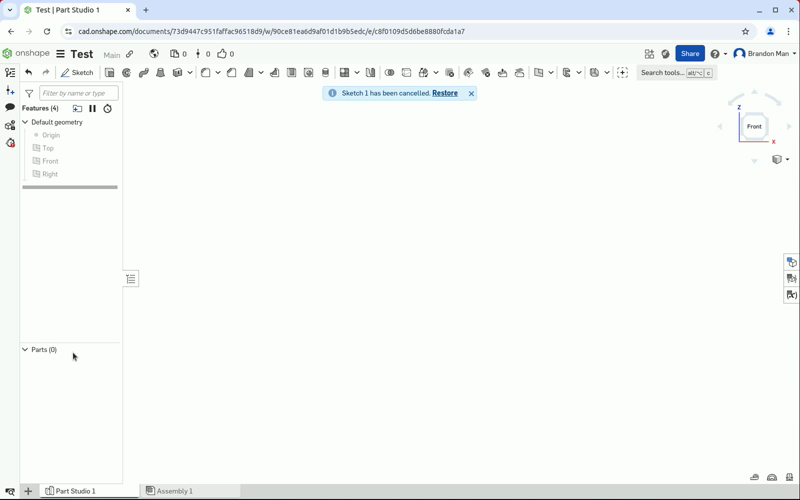
key_up(shift)
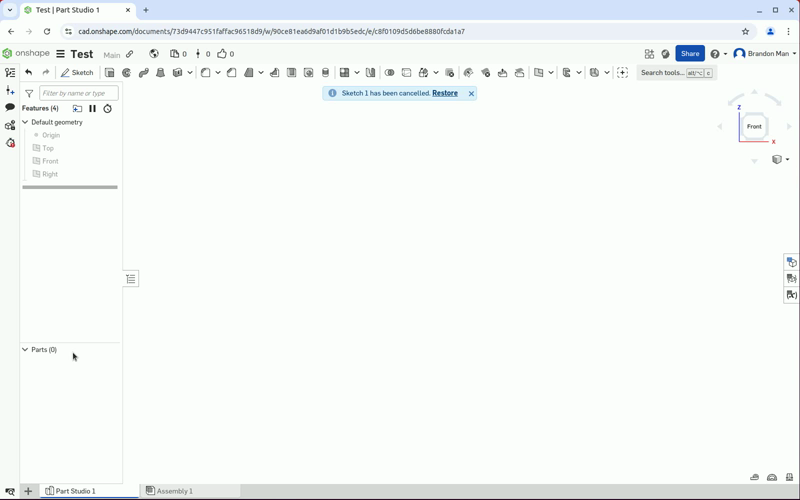
mouse_move(73, 352)
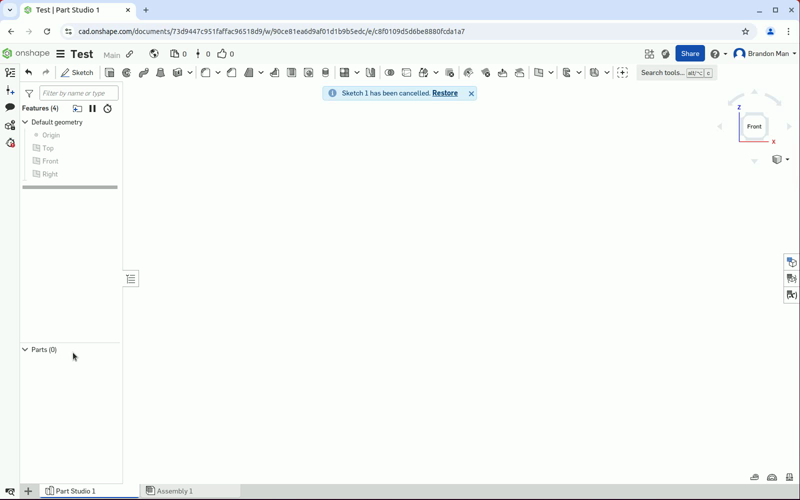
key(shift+y)
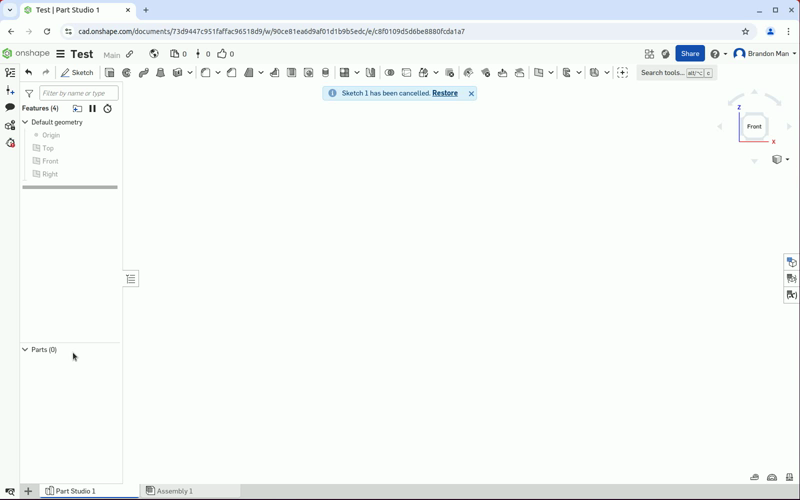
key(shift+s)
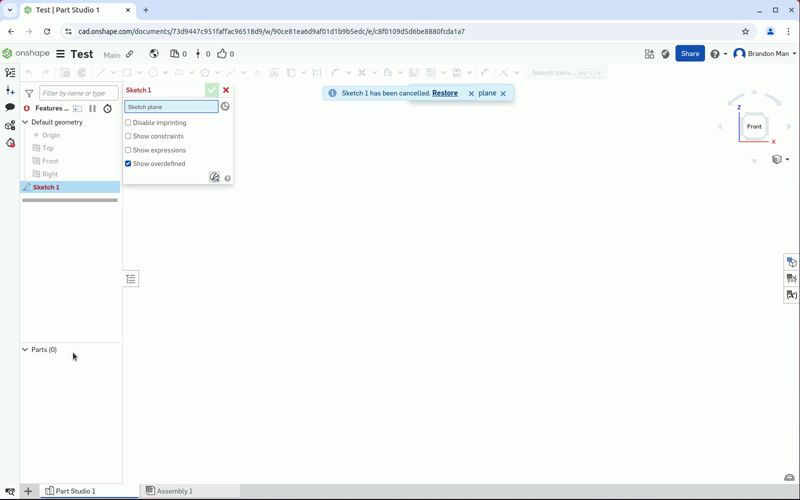
mouse_move(73, 163)
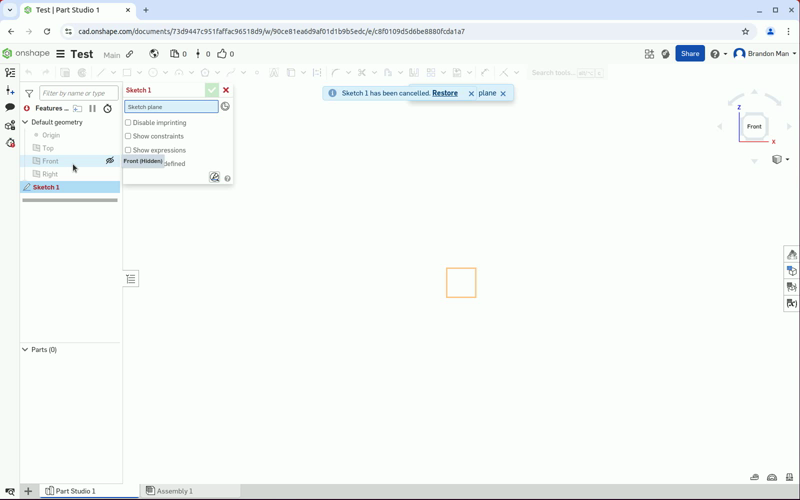
click(73, 163)
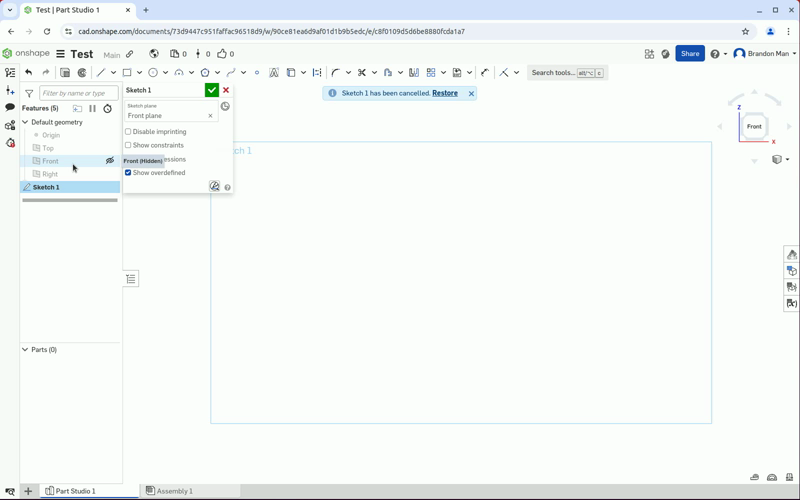
mouse_move(73, 352)
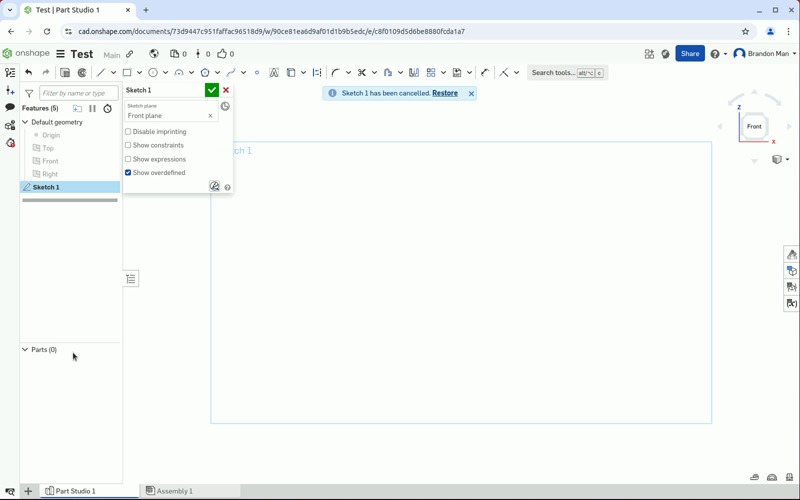
key(y)
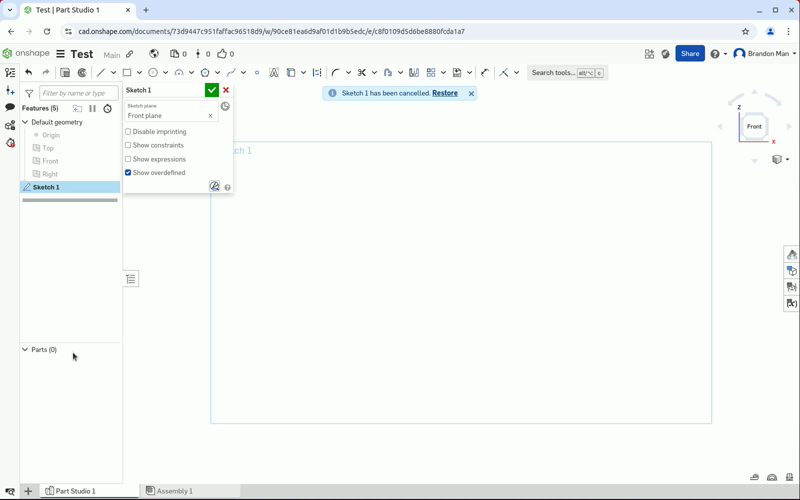
key(c)
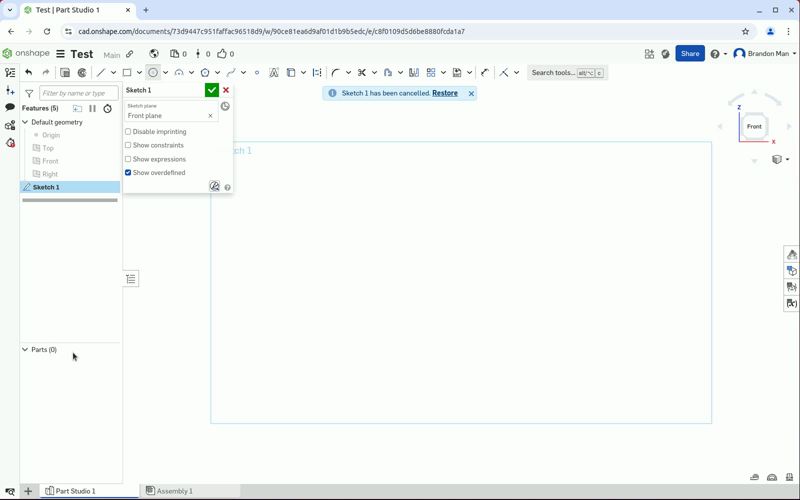
key_down(shift)
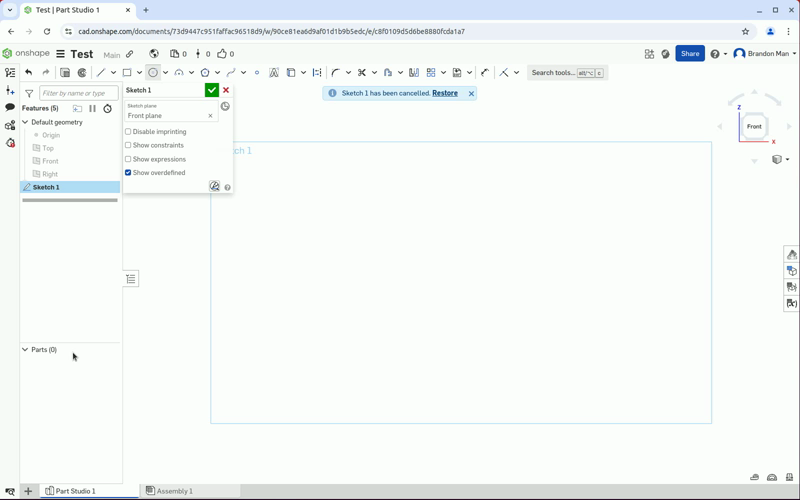
mouse_move(461, 282)
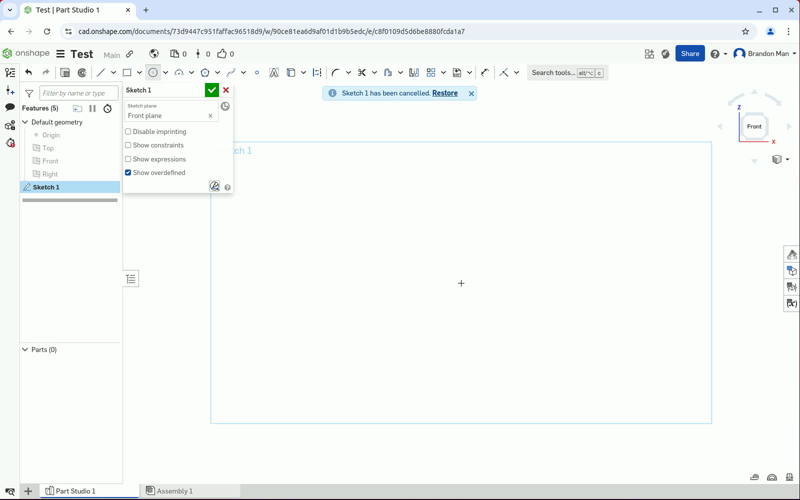
click(461, 282)
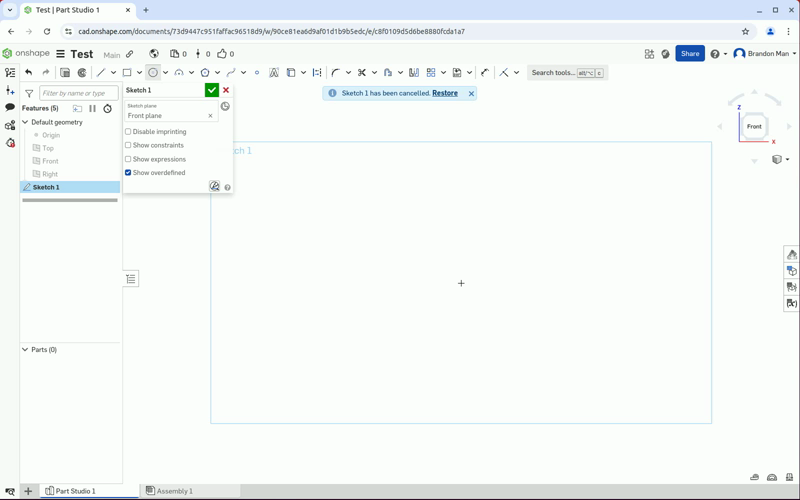
key_up(shift)
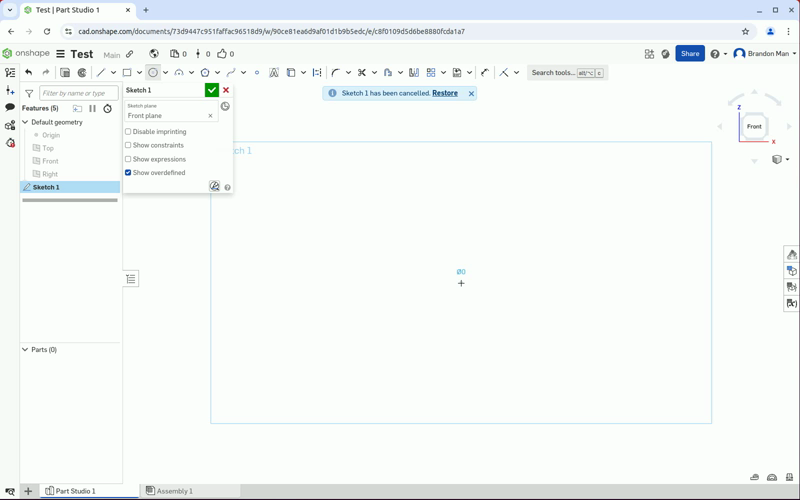
mouse_move(497, 282)
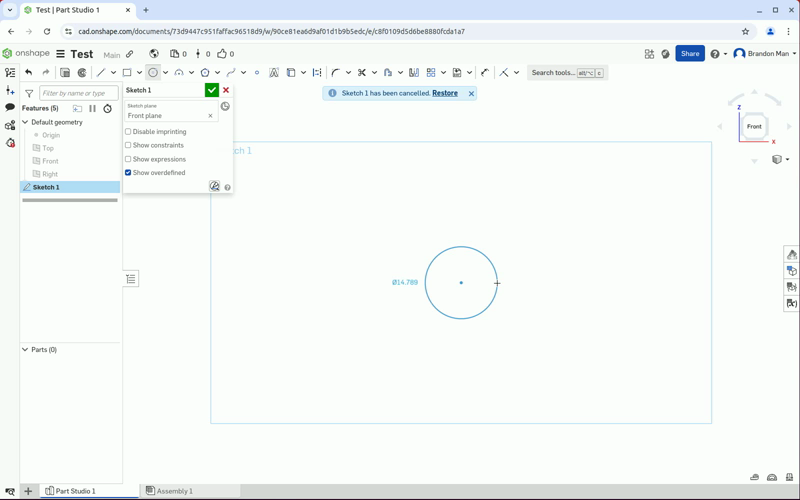
click(497, 282)
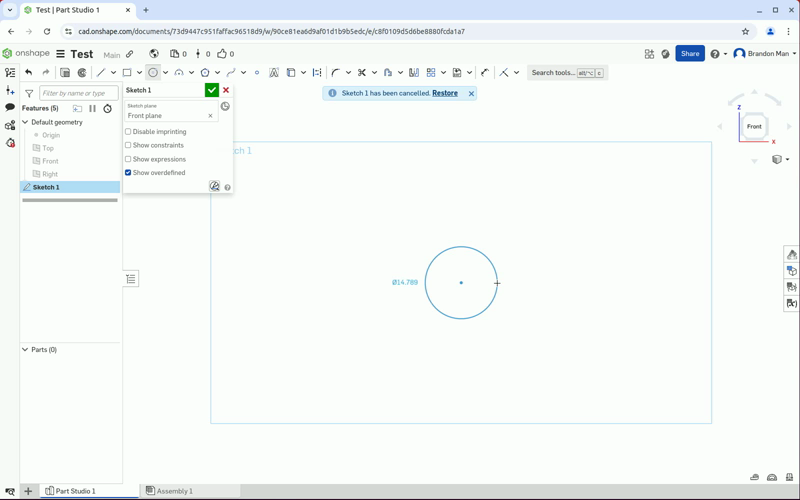
key(esc)
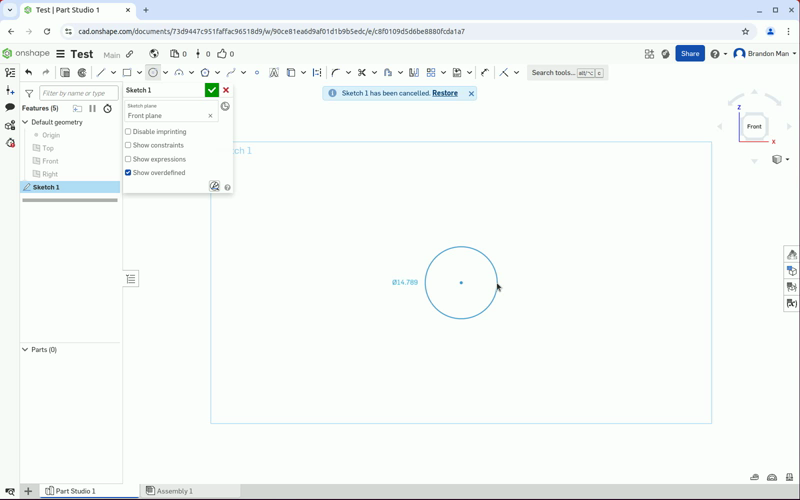
key(c)
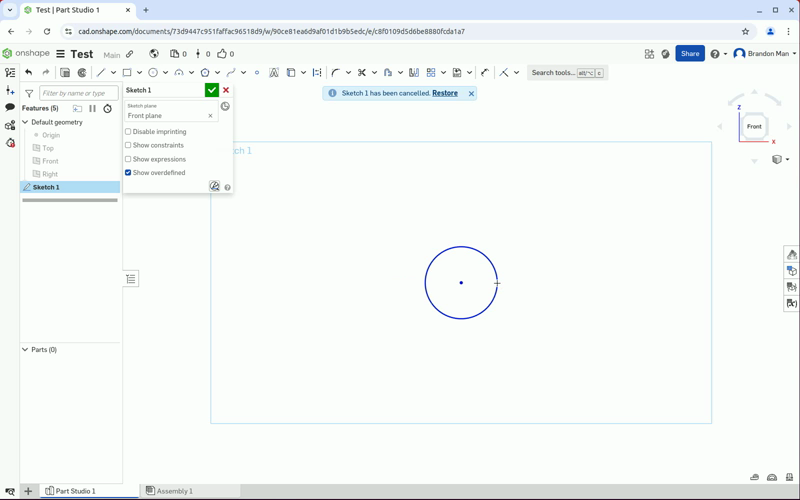
key_down(shift)
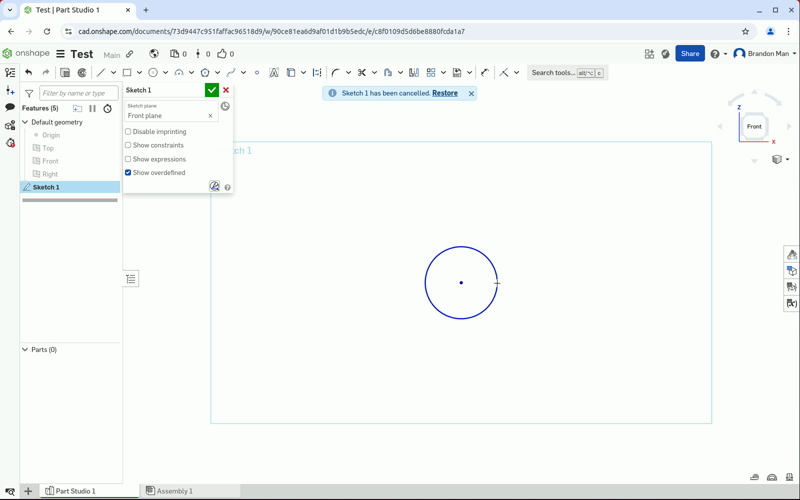
mouse_move(461, 282)
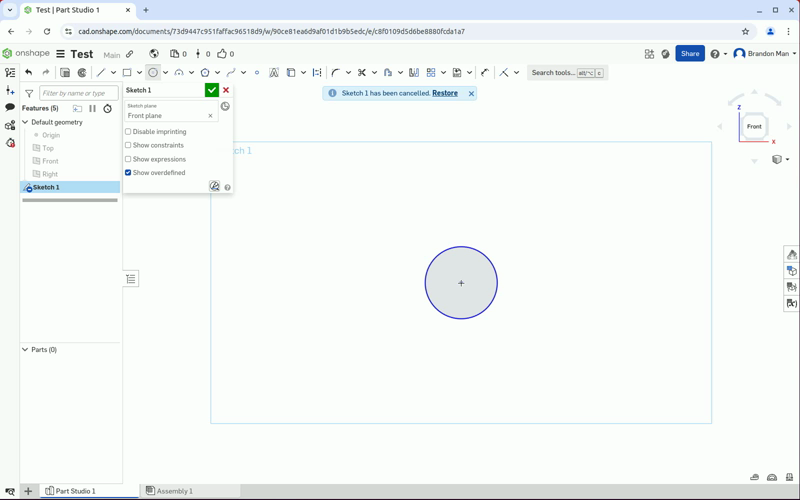
click(461, 282)
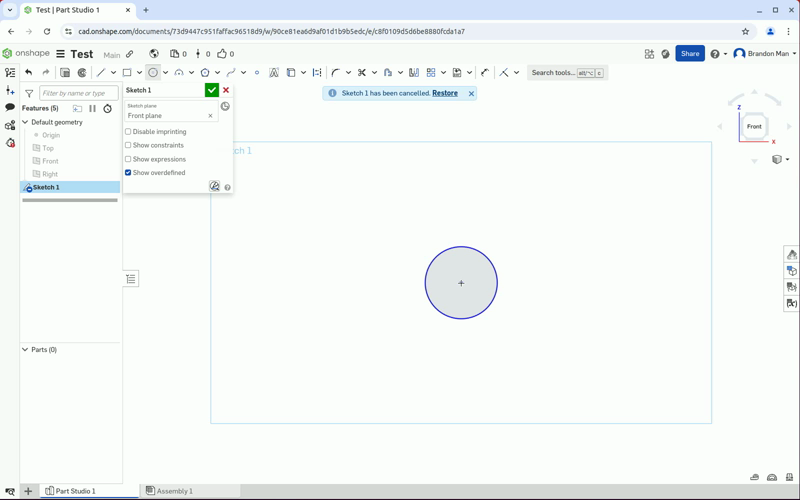
key_up(shift)
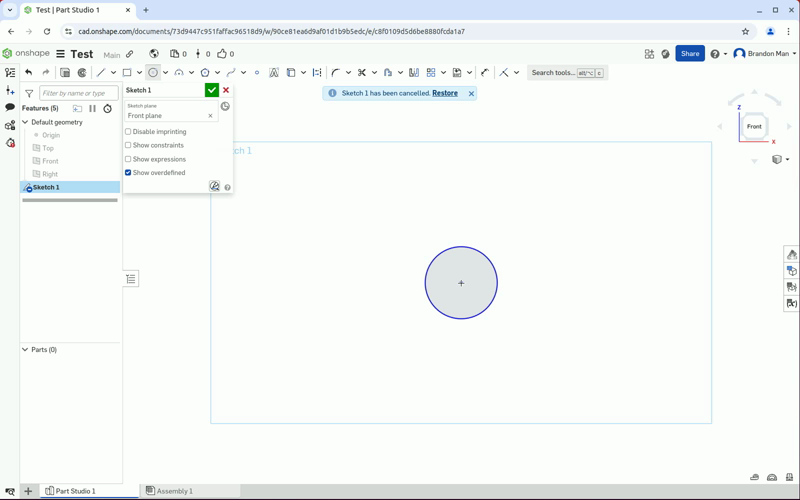
mouse_move(479, 282)
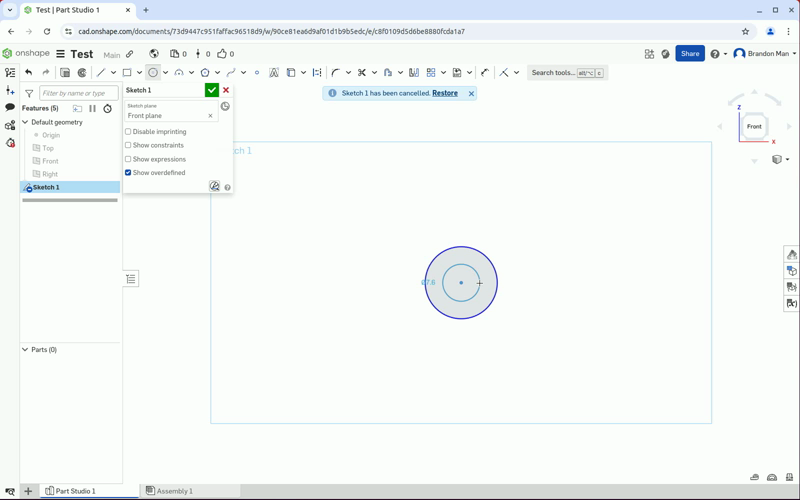
click(479, 282)
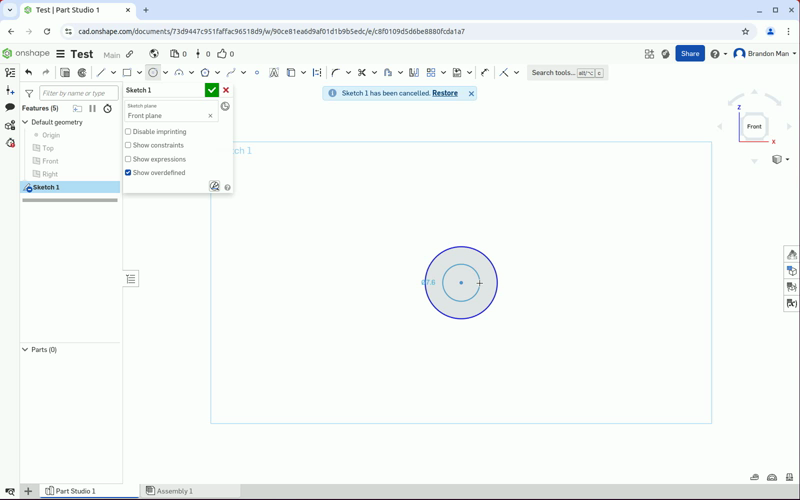
key(esc)
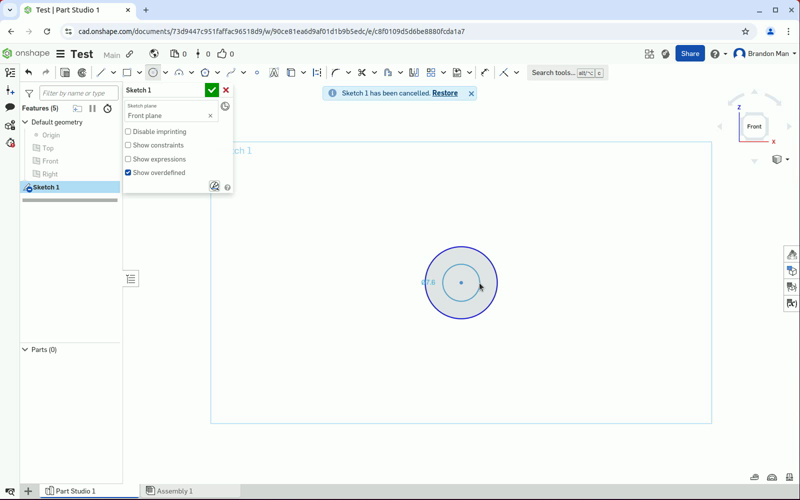
mouse_move(477, 257)
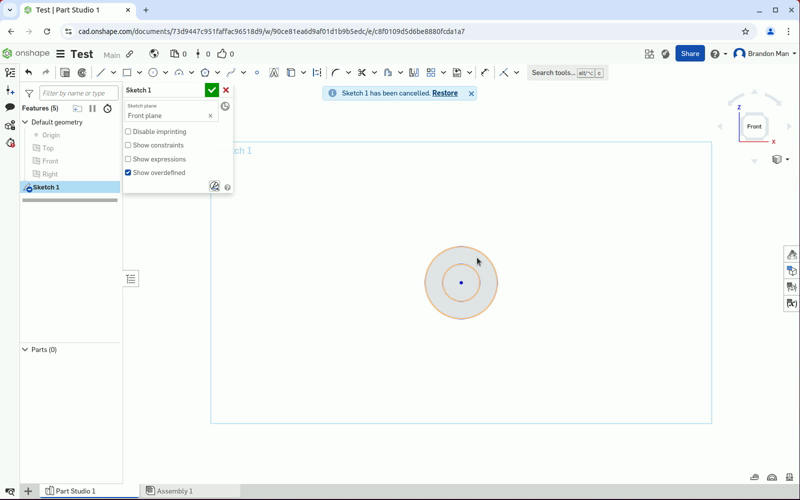
click(477, 257)
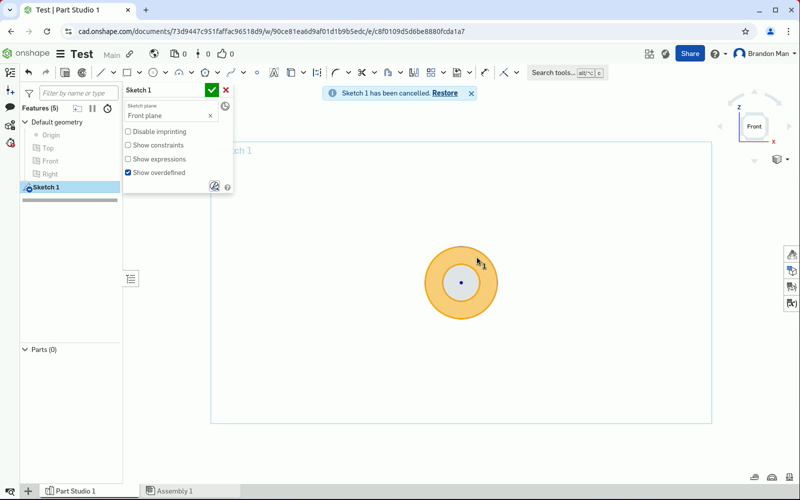
mouse_move(73, 352)
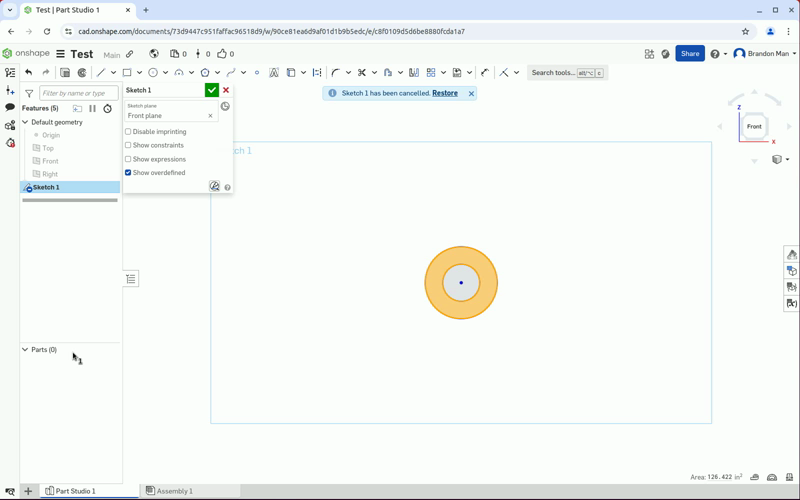
key(shift+y)
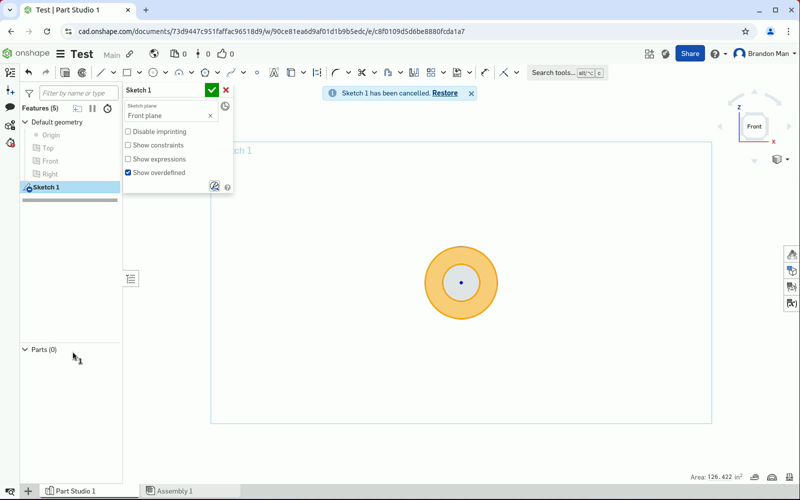
key(shift+e)
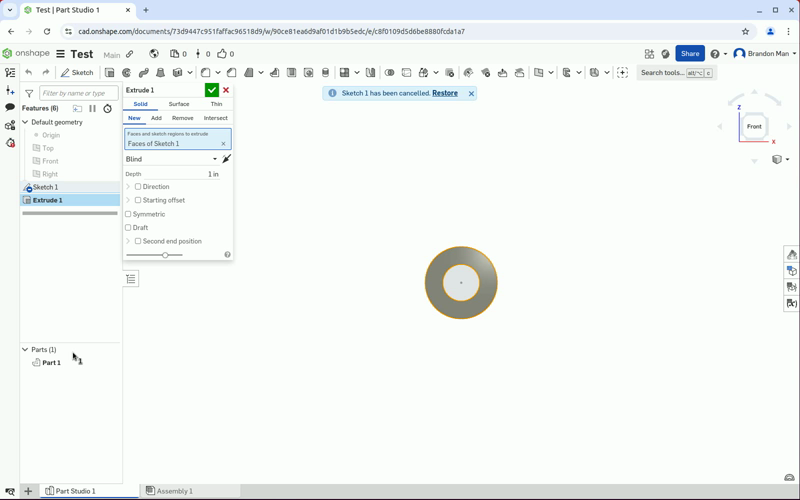
mouse_move(143, 106)
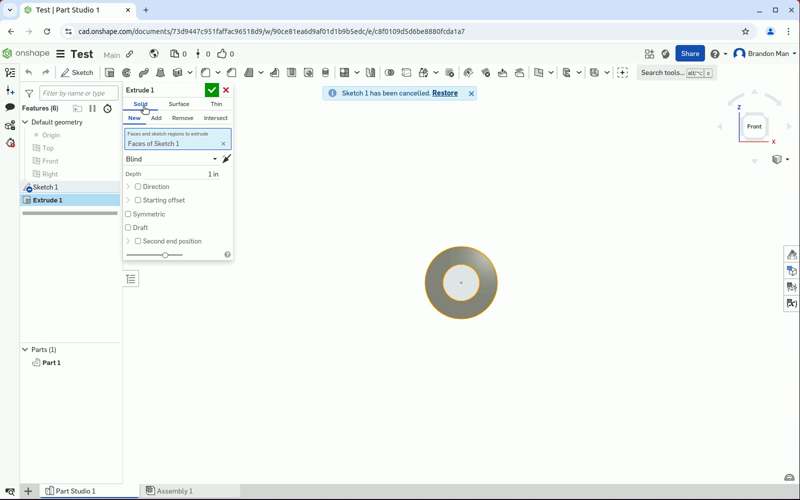
click(143, 106)
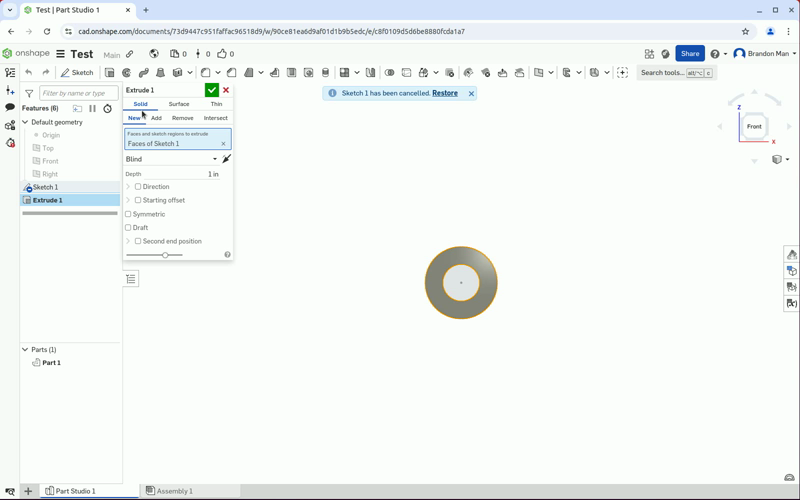
mouse_move(137, 120)
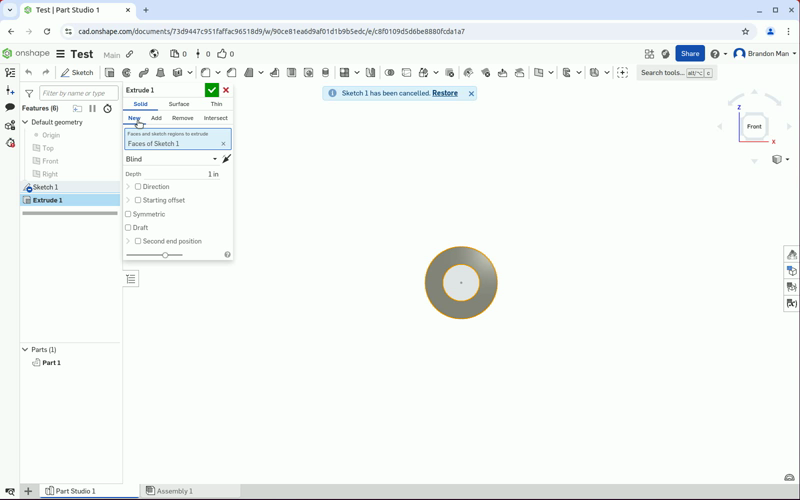
click(137, 120)
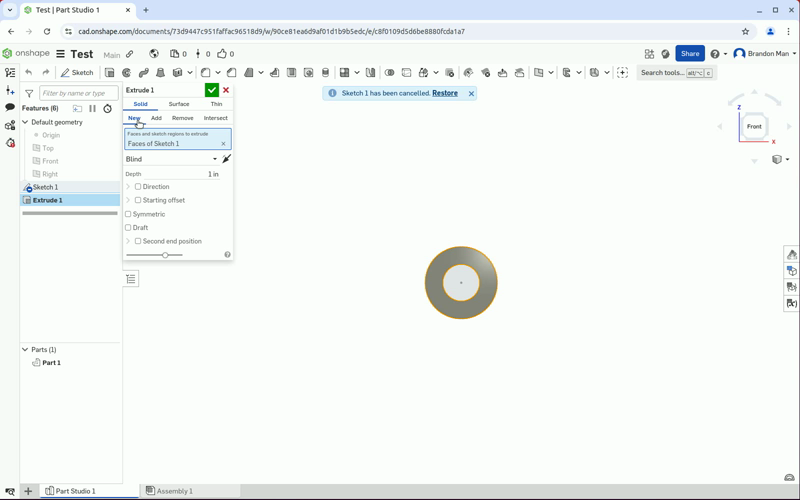
key(tab, 4)
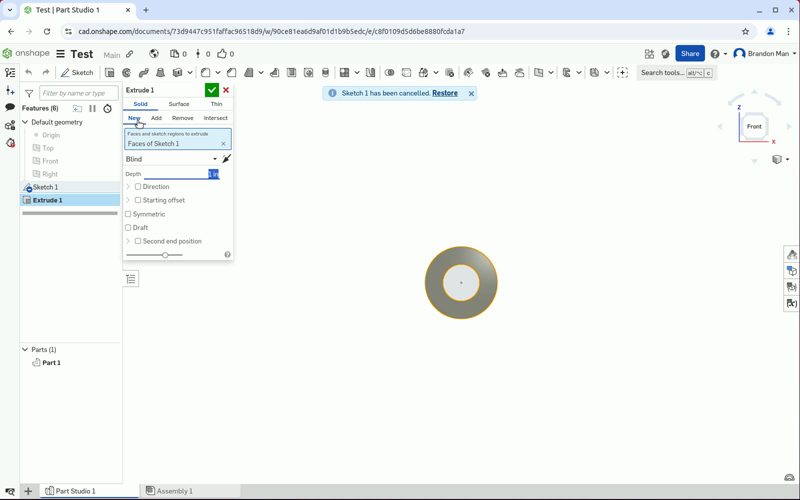
text(3.129)
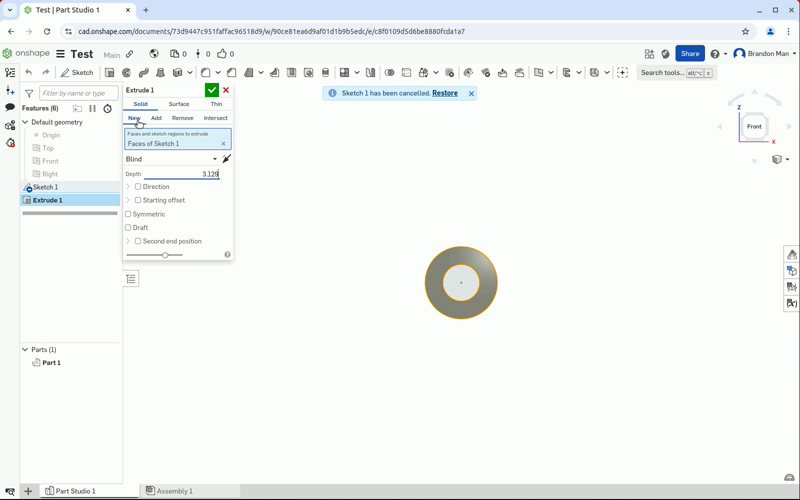
key(enter)
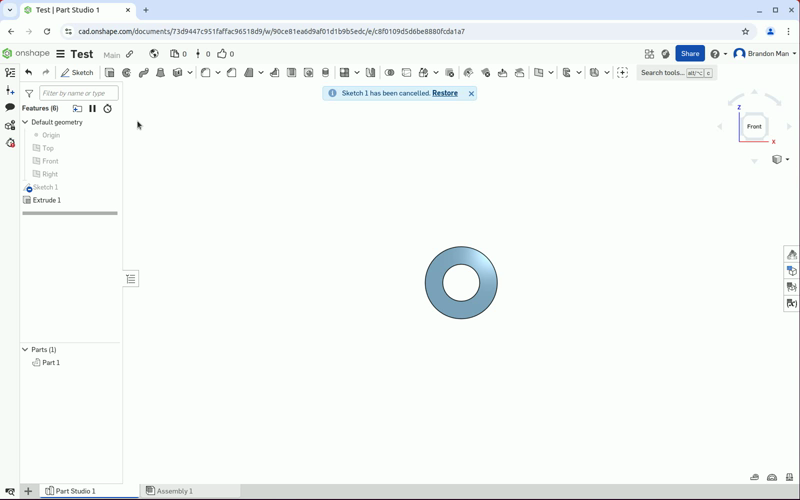
key(shift+h)
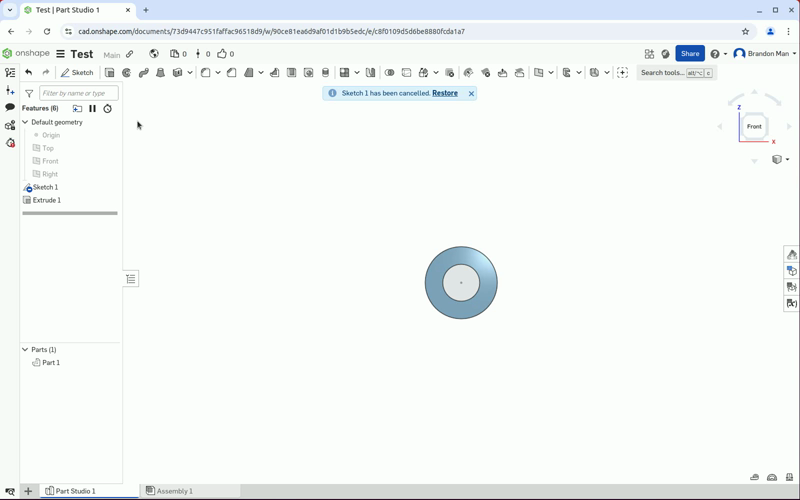
key(shift+h)
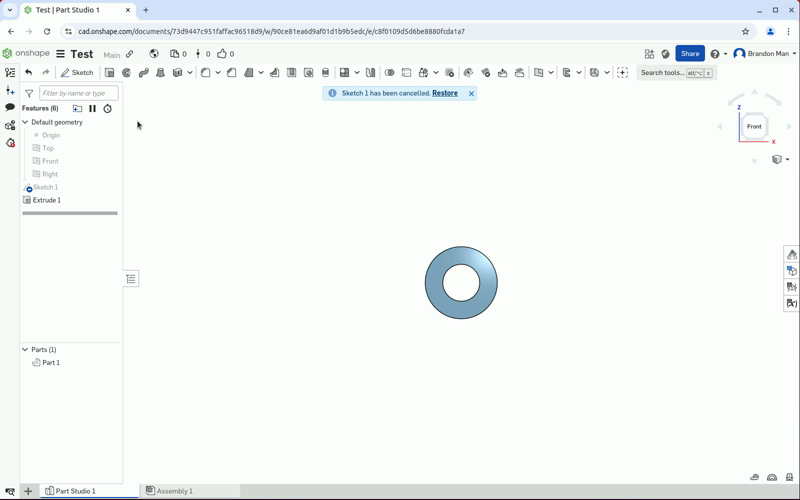
mouse_move(73, 189)
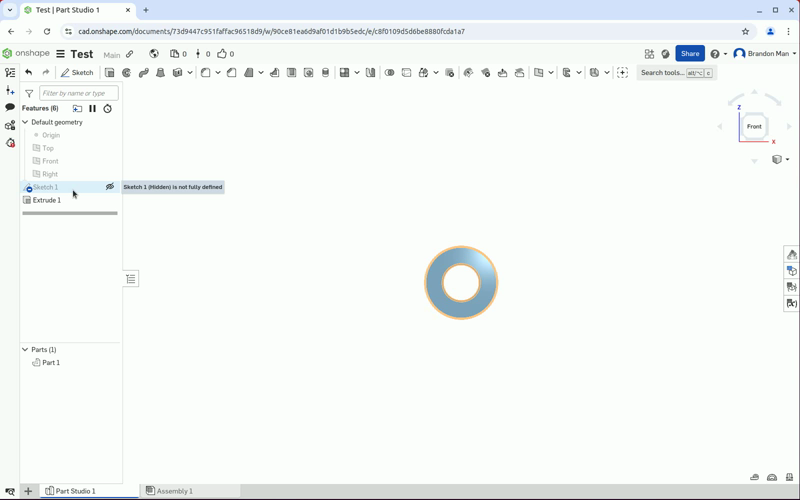
click(73, 189)
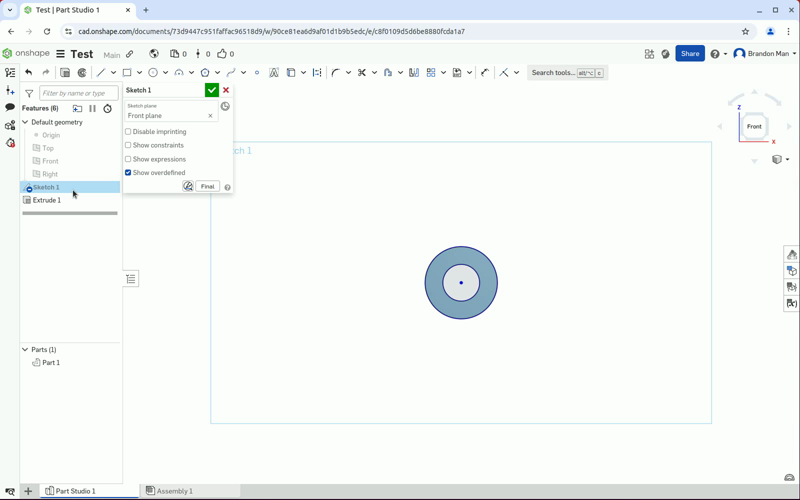
mouse_move(229, 92)
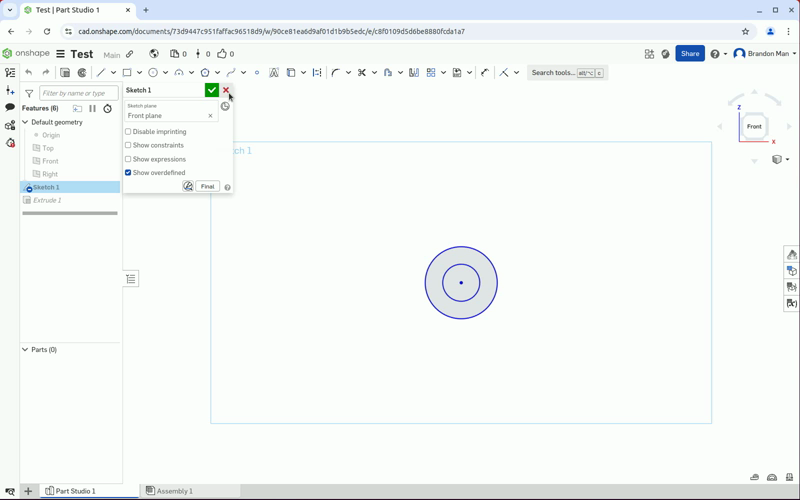
click(229, 92)
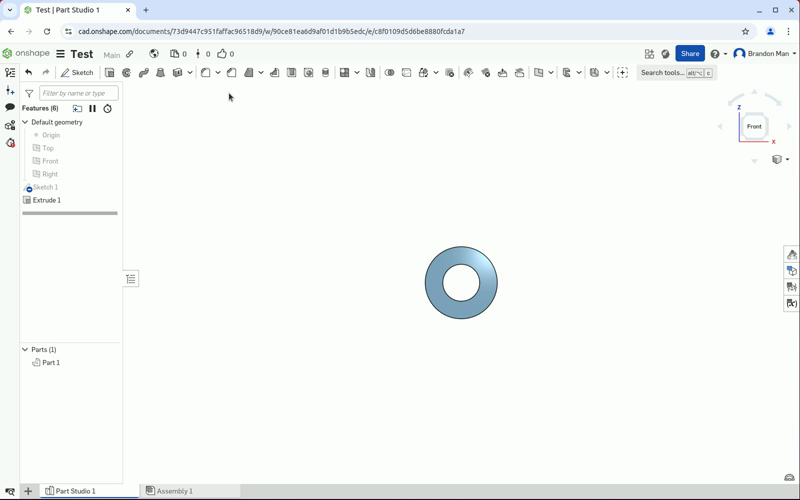
mouse_move(541, 75)
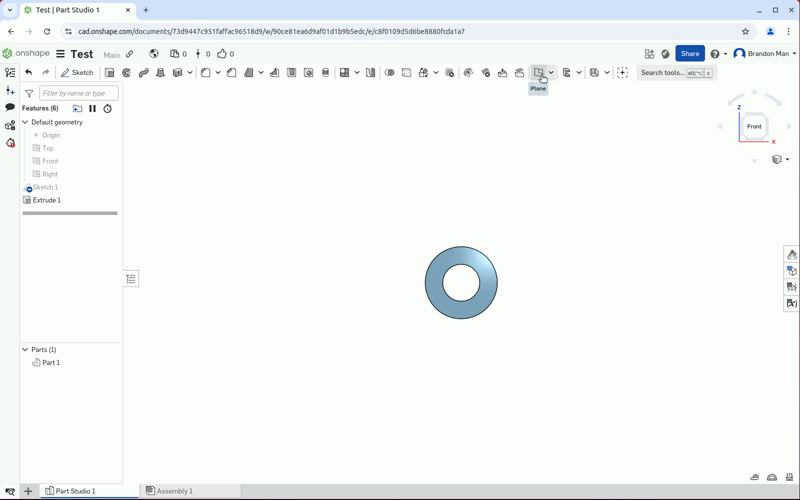
click(541, 75)
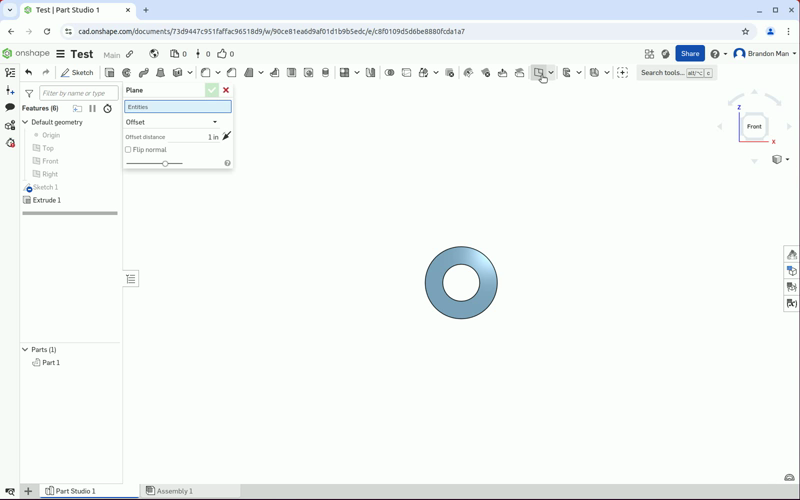
mouse_move(73, 163)
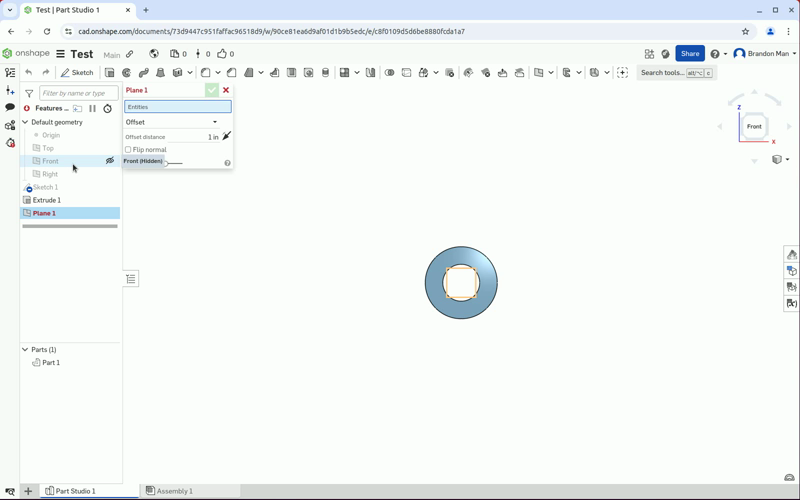
click(73, 163)
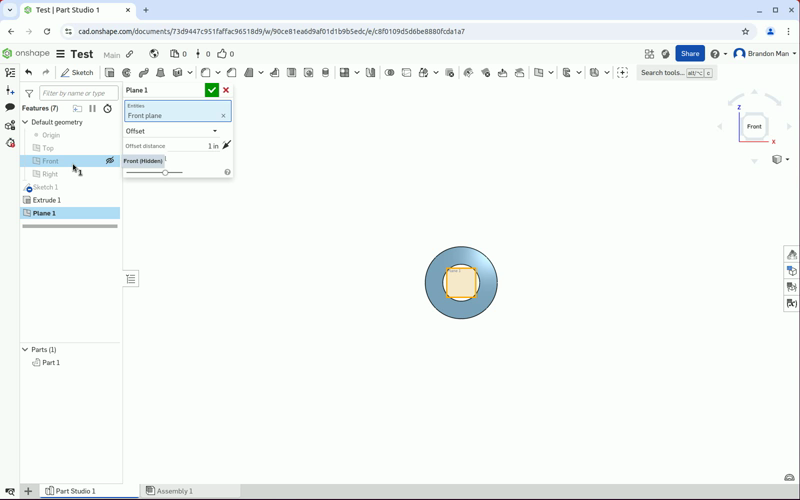
key(tab, 2)
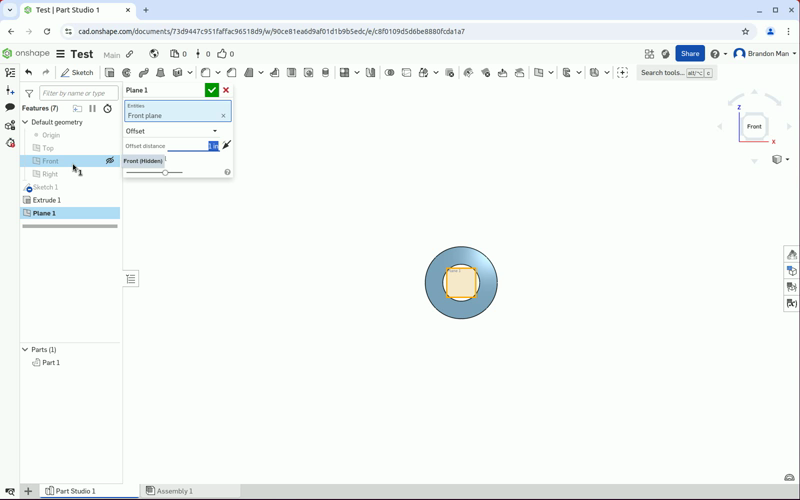
text(3.143)
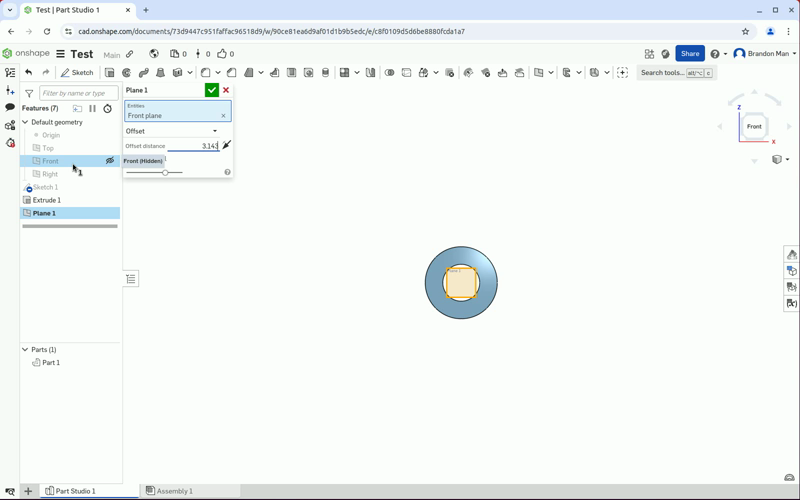
key(enter, 2)
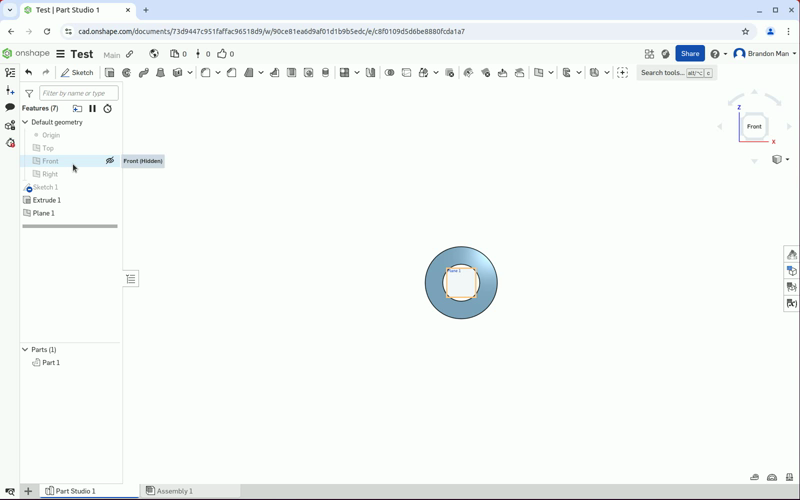
key(shift+s)
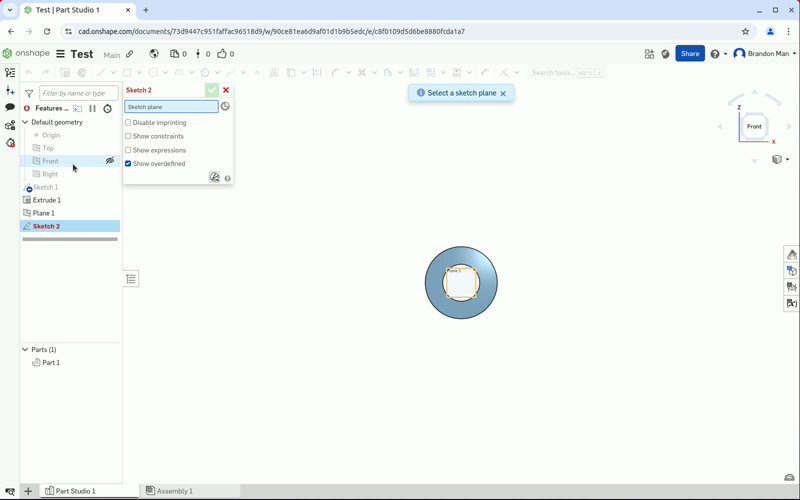
mouse_move(73, 215)
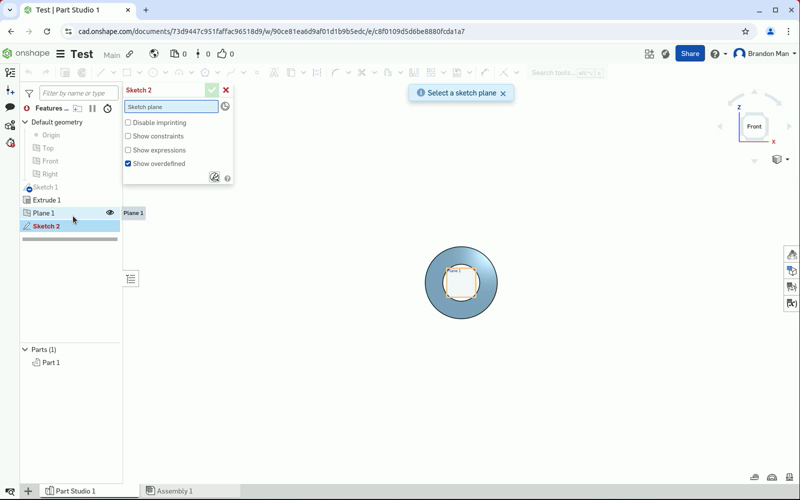
click(73, 215)
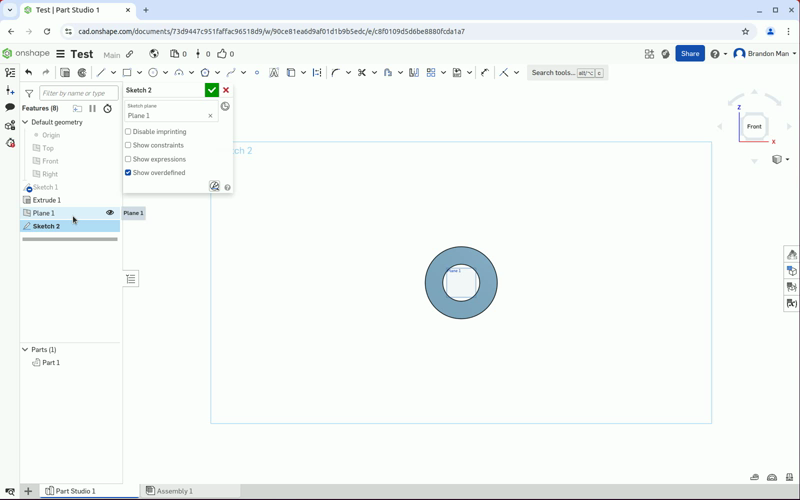
mouse_move(73, 352)
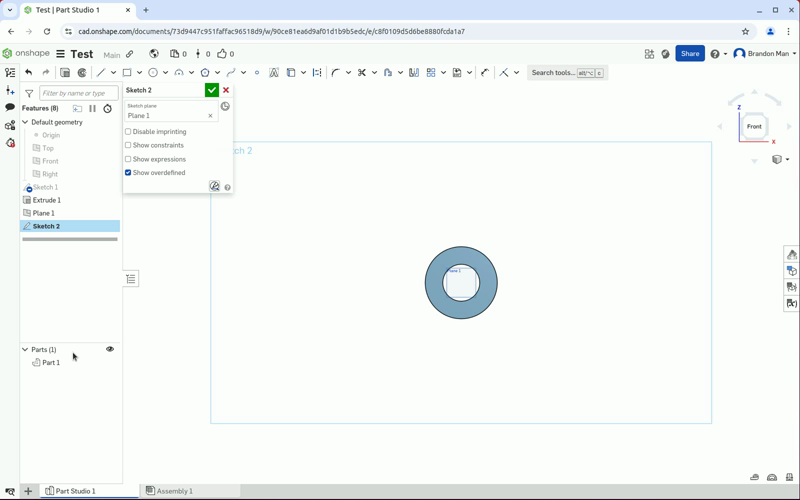
key(y)
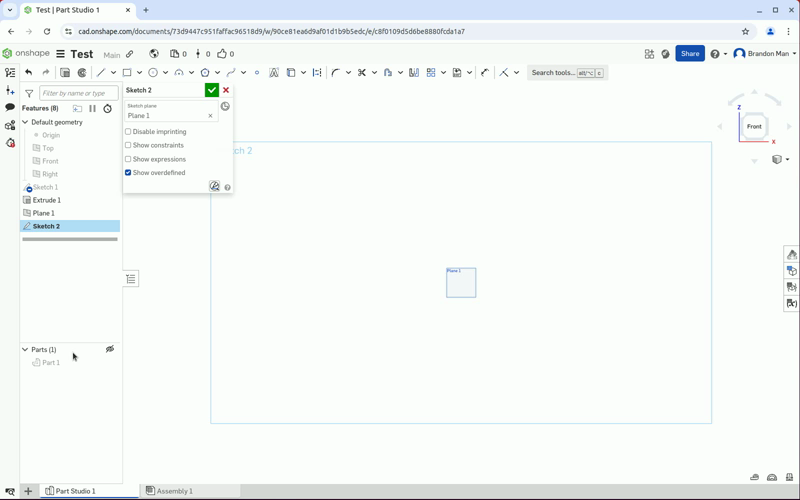
key(c)
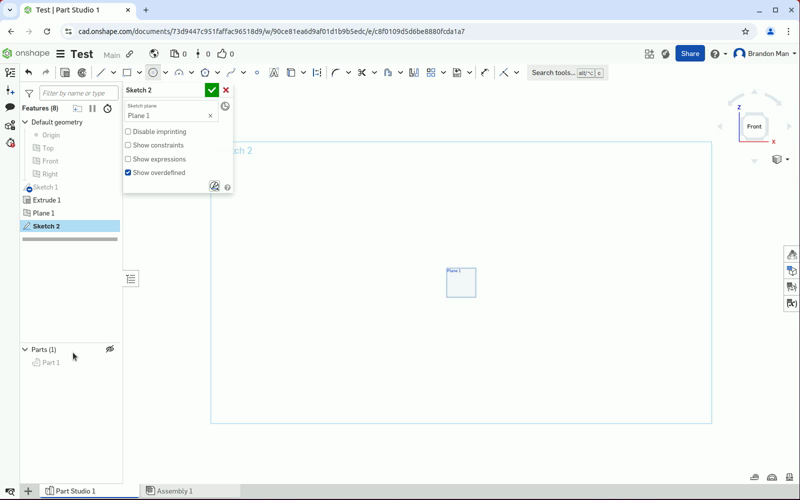
key_down(shift)
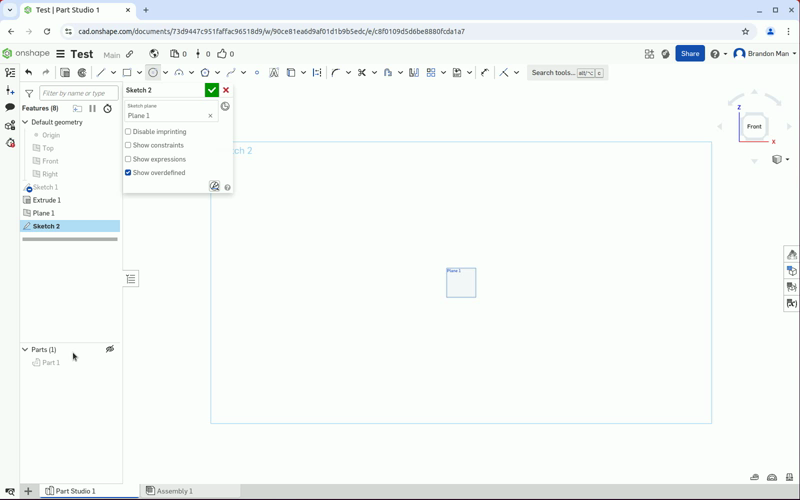
mouse_move(461, 282)
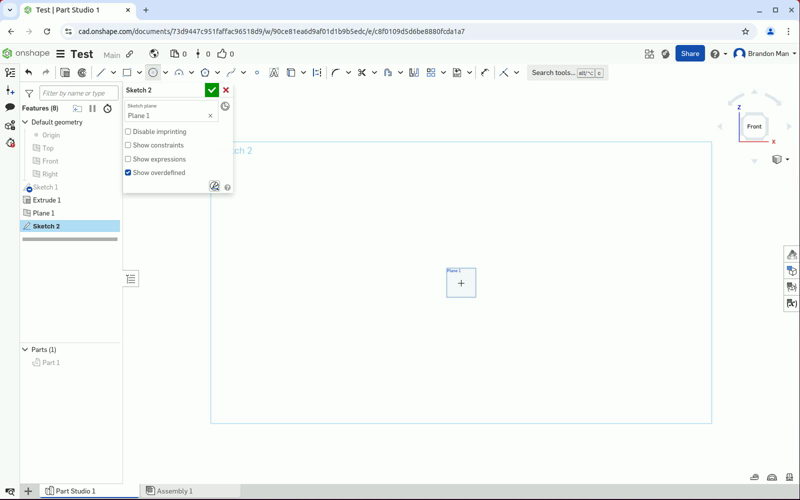
click(461, 282)
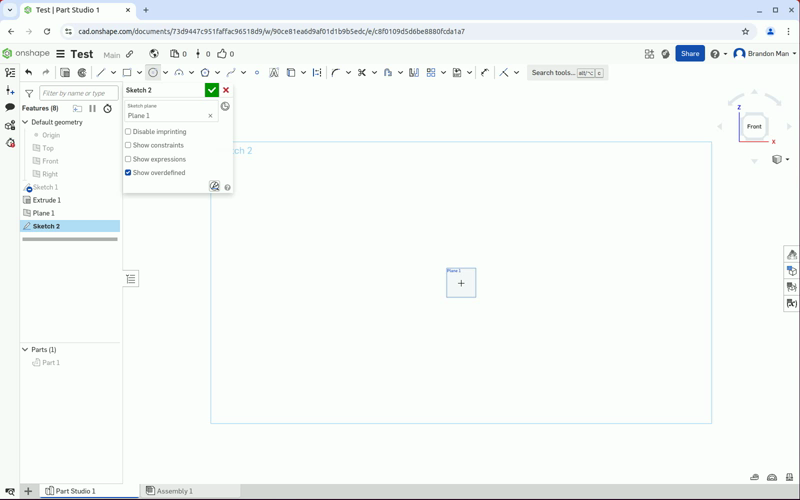
key_up(shift)
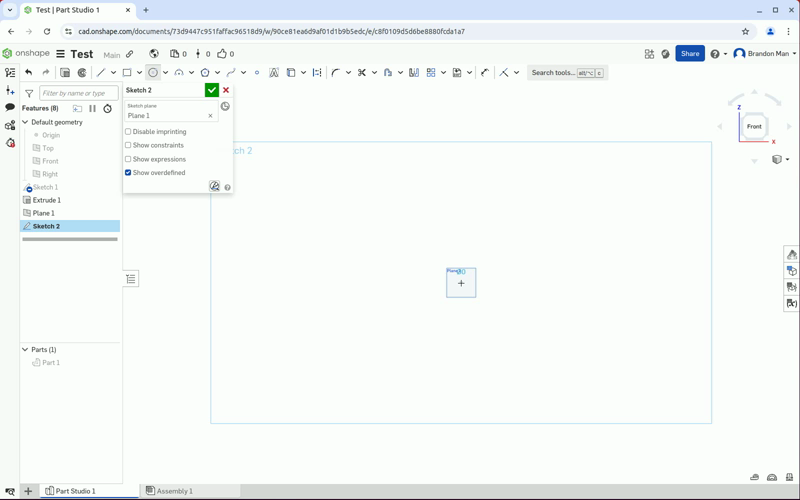
mouse_move(494, 282)
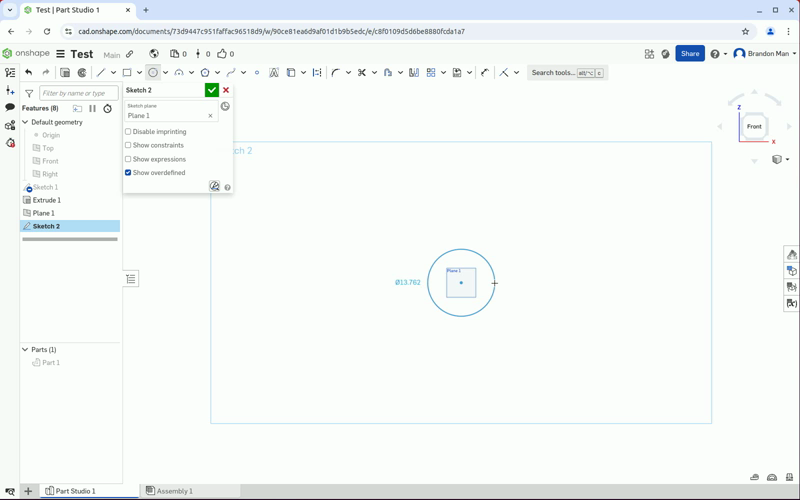
click(494, 282)
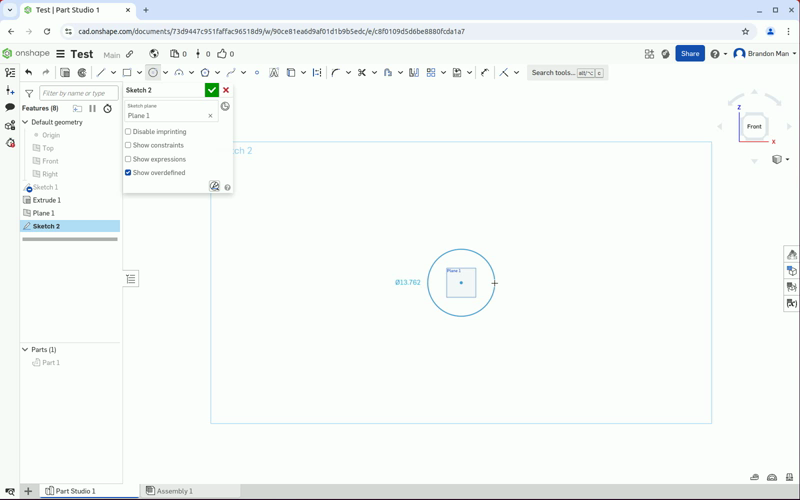
key(esc)
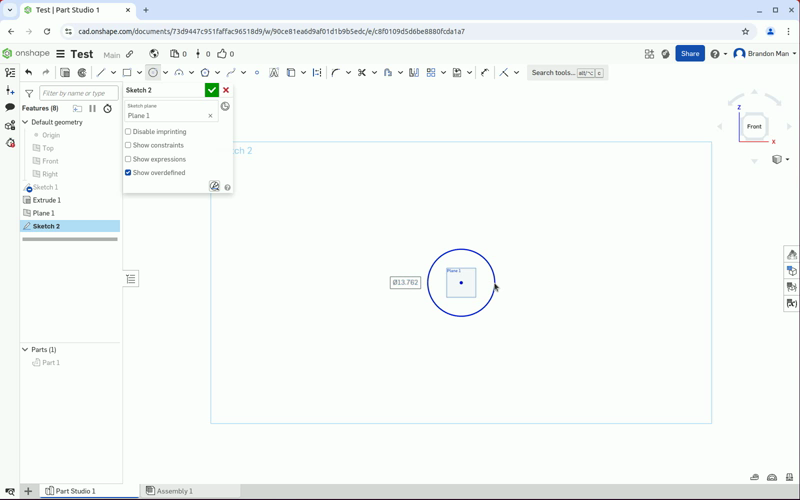
key(c)
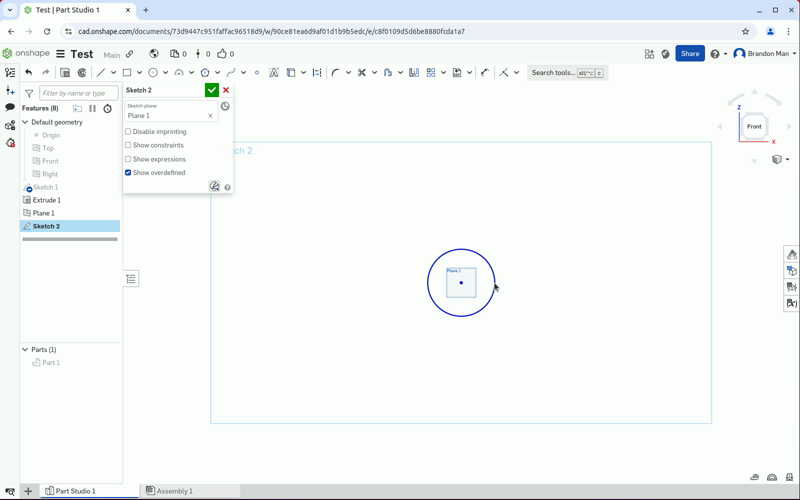
key_down(shift)
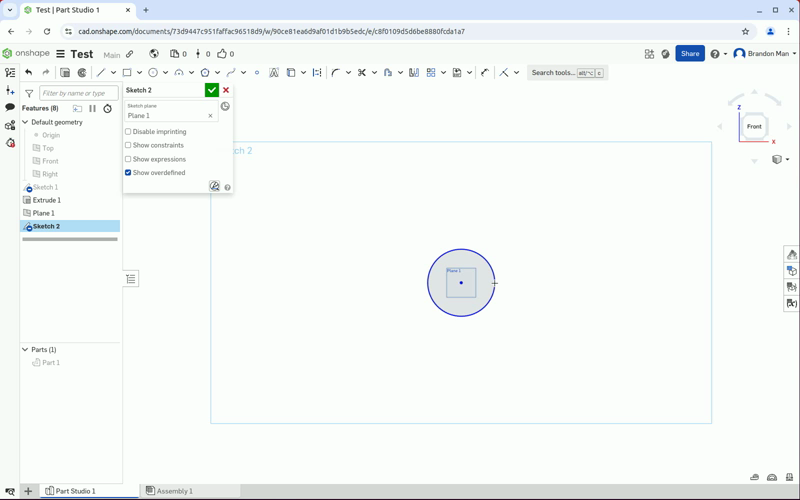
mouse_move(461, 282)
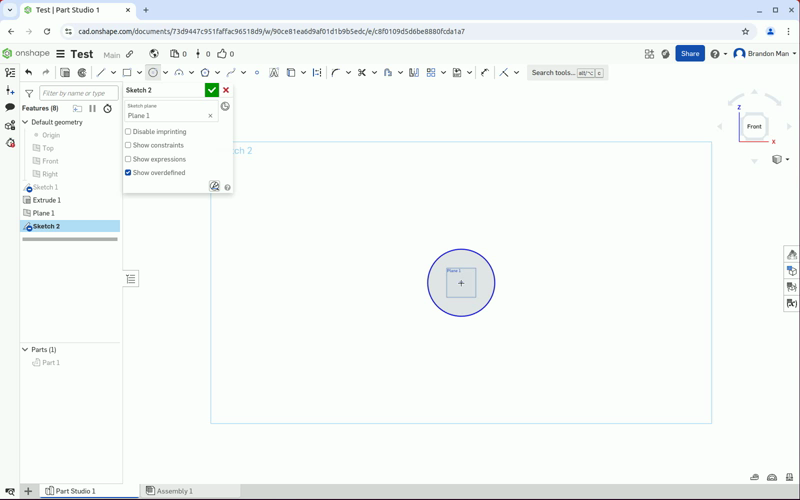
click(461, 282)
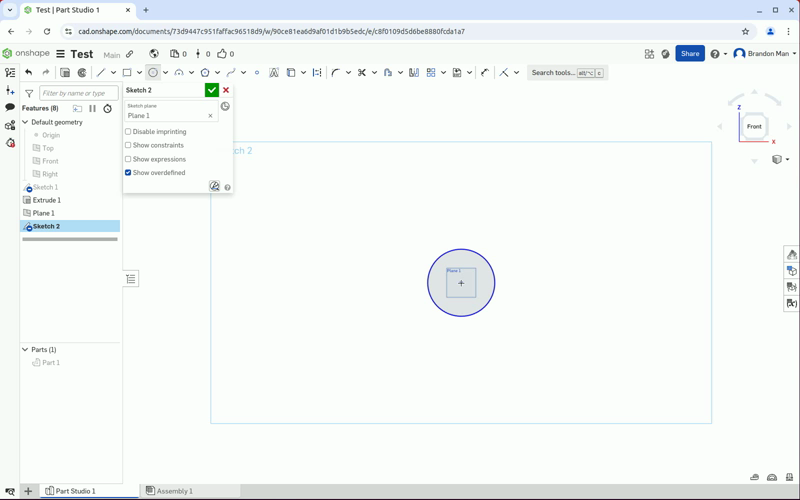
key_up(shift)
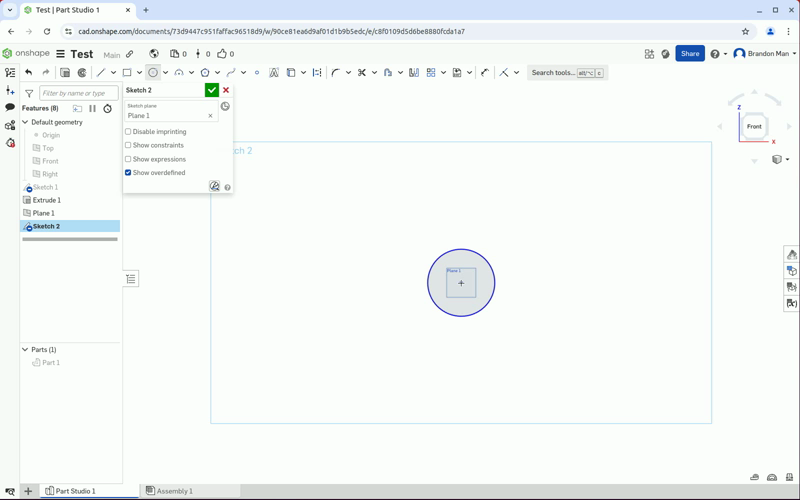
mouse_move(480, 282)
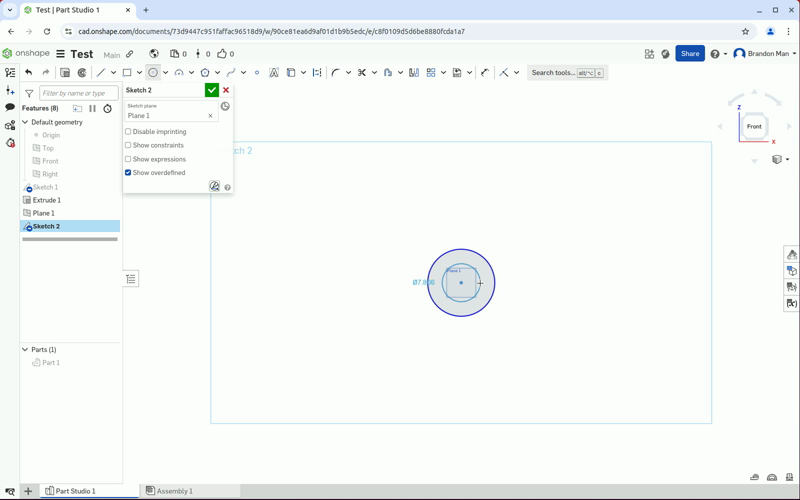
click(480, 282)
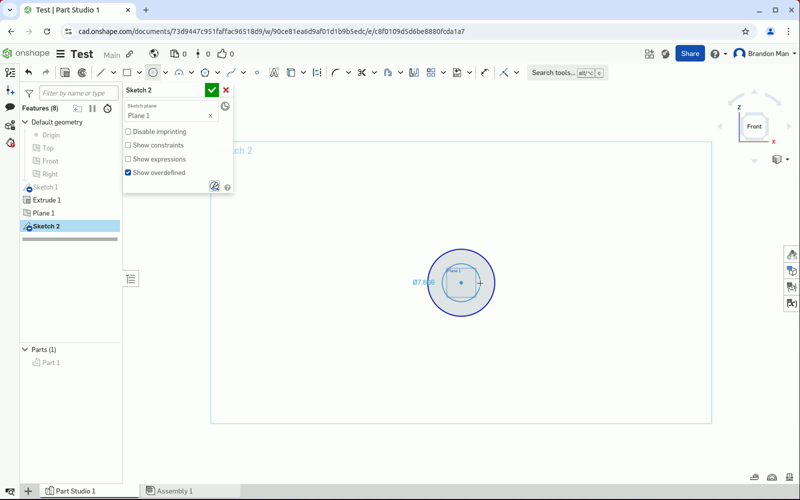
key(esc)
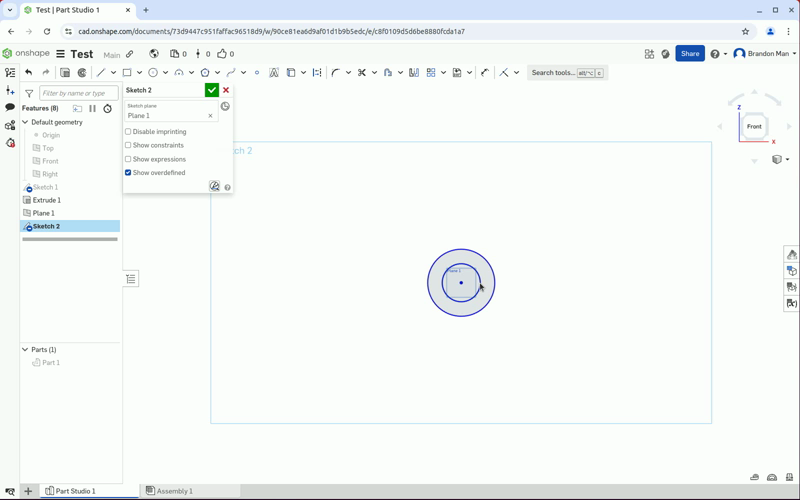
mouse_move(436, 282)
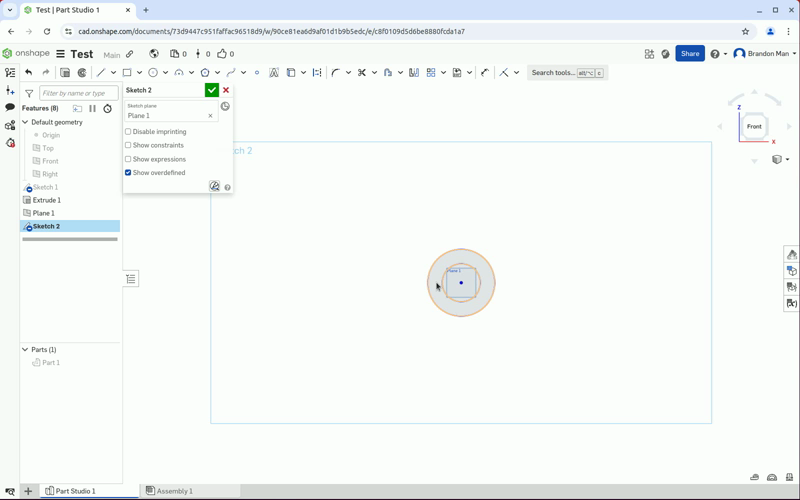
click(436, 282)
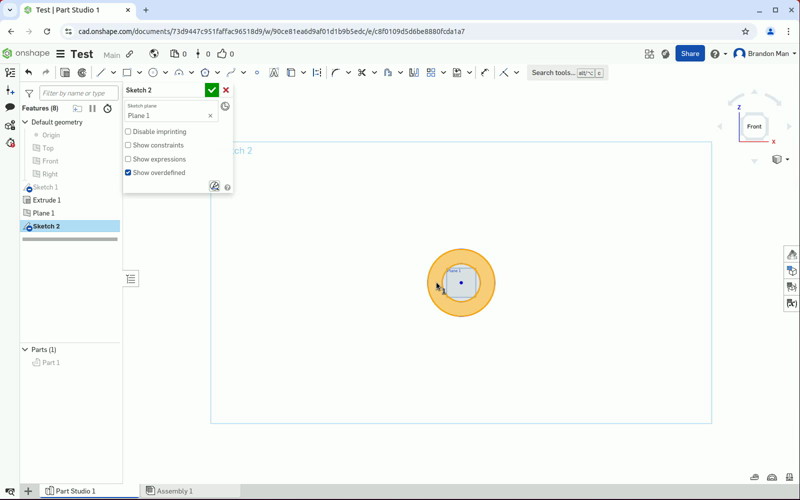
mouse_move(73, 352)
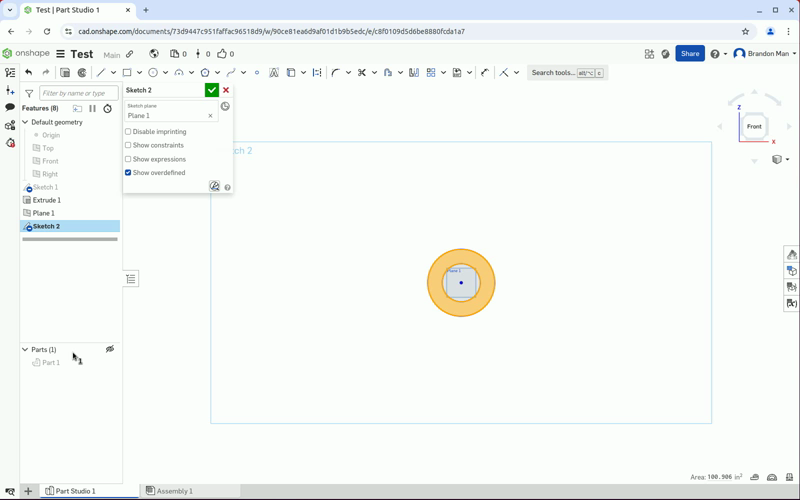
key(shift+y)
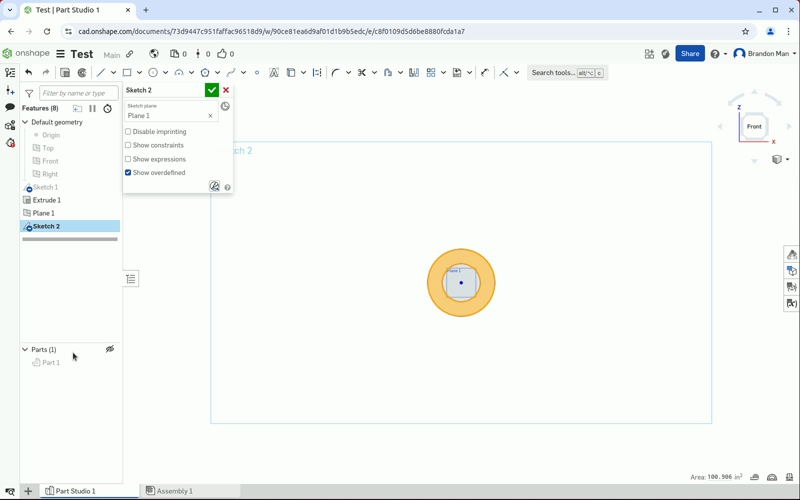
key(shift+e)
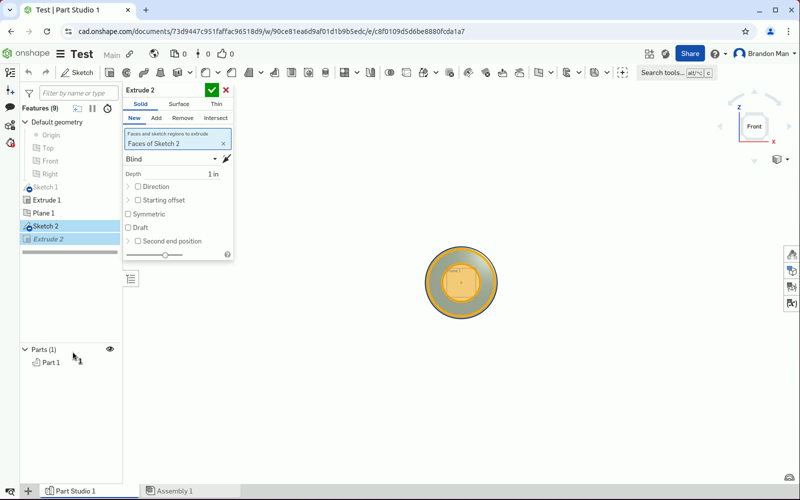
mouse_move(143, 106)
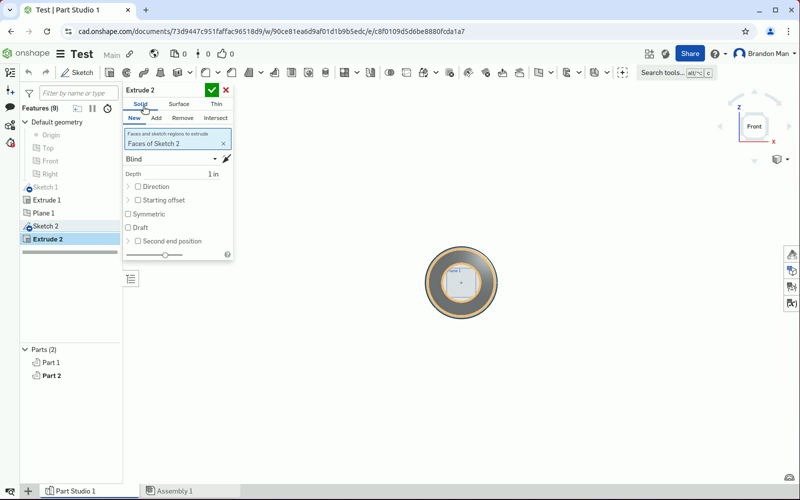
click(143, 106)
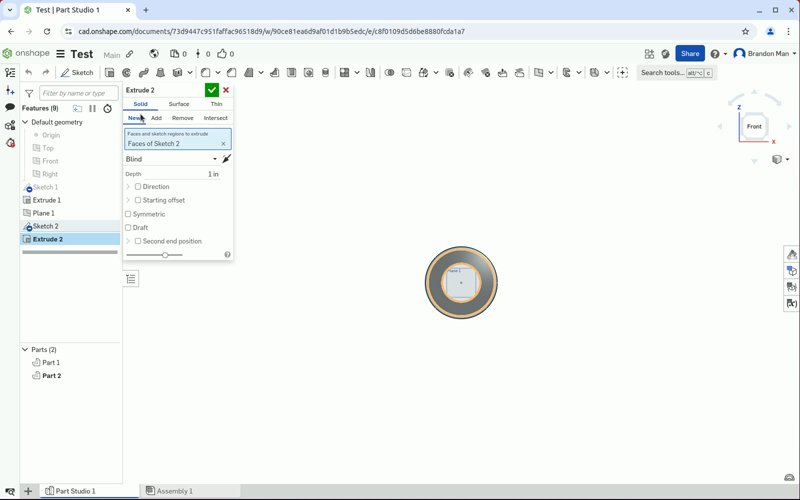
mouse_move(137, 120)
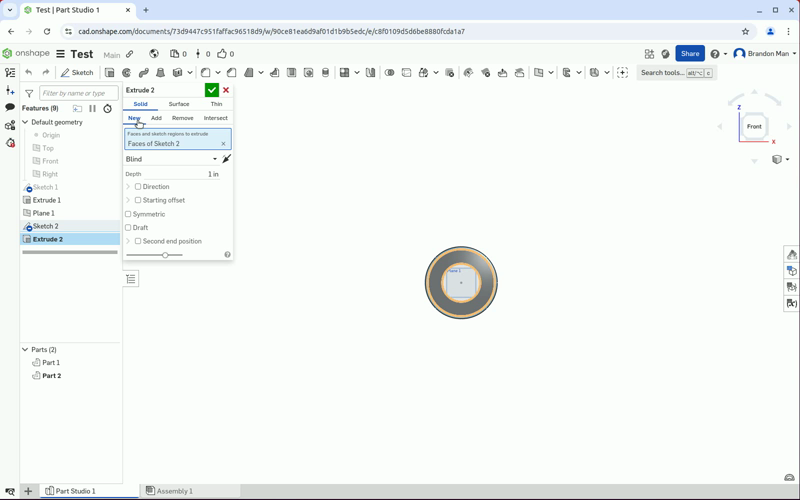
click(137, 120)
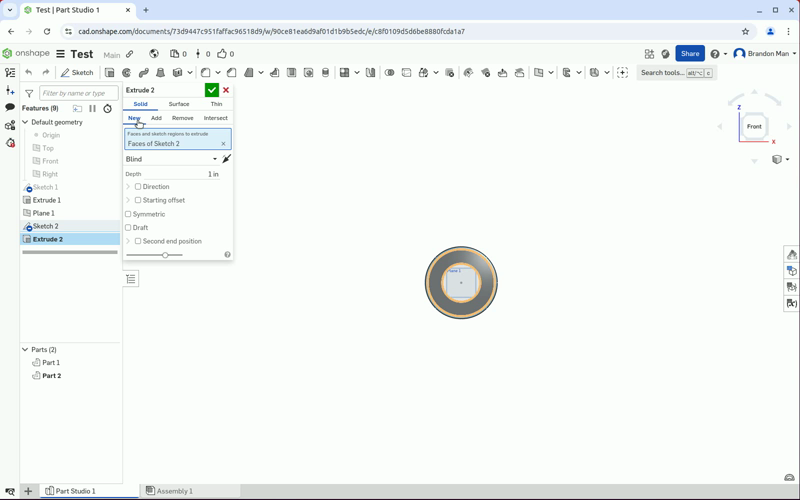
key(tab, 4)
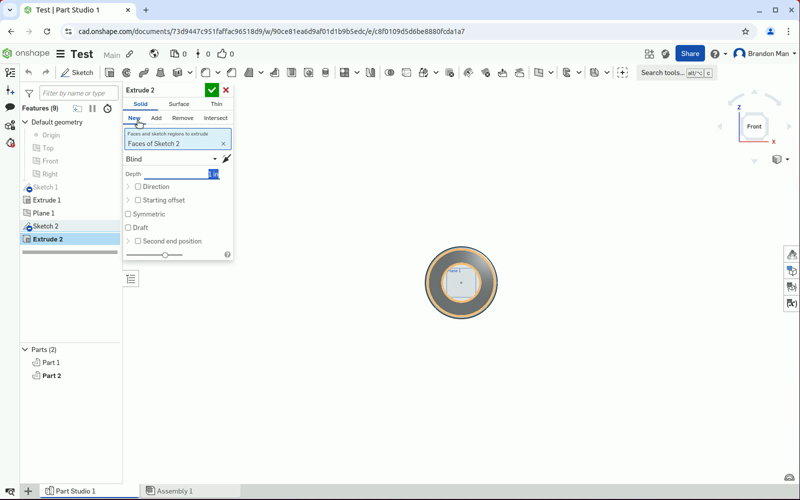
text(0.963)
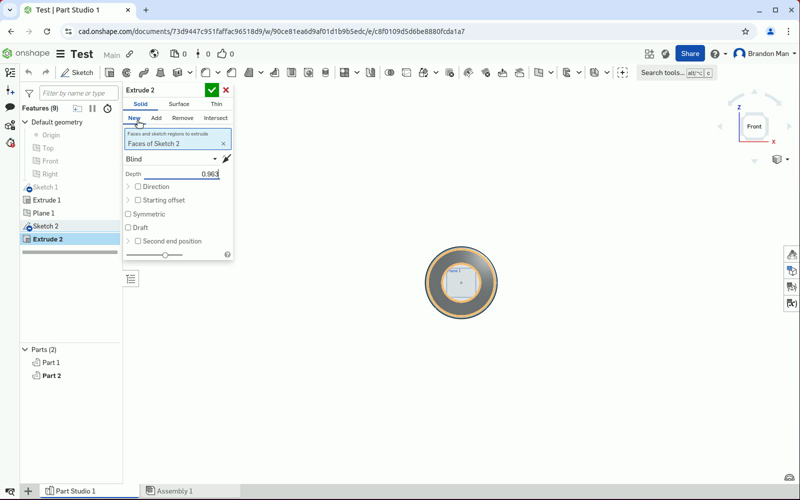
key(enter)
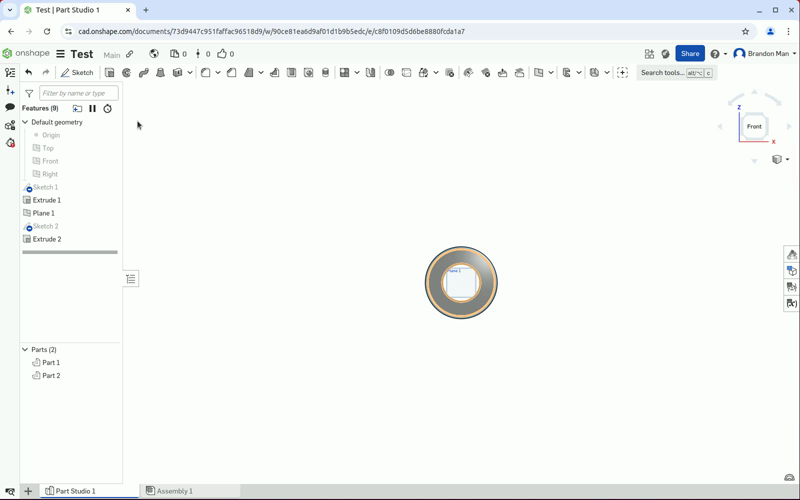
key(shift+h)
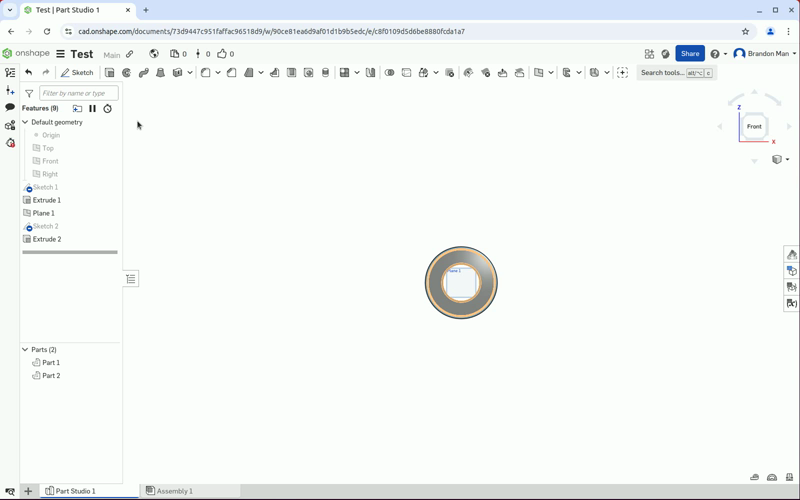
key(shift+h)
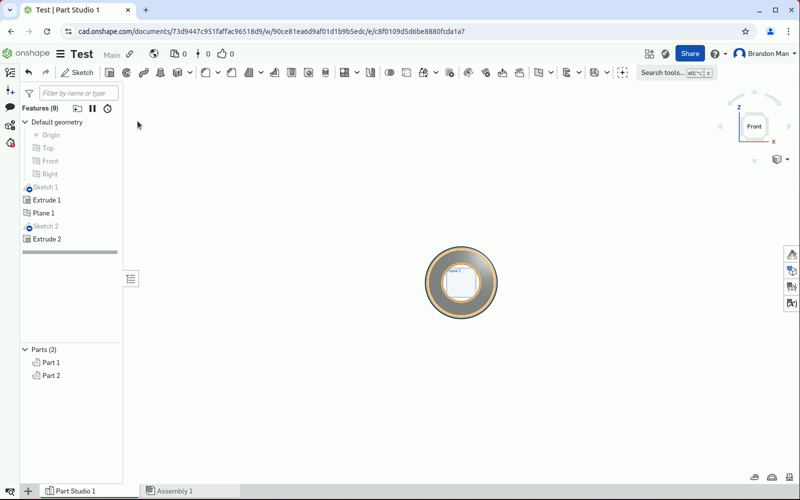
key(shift+7)
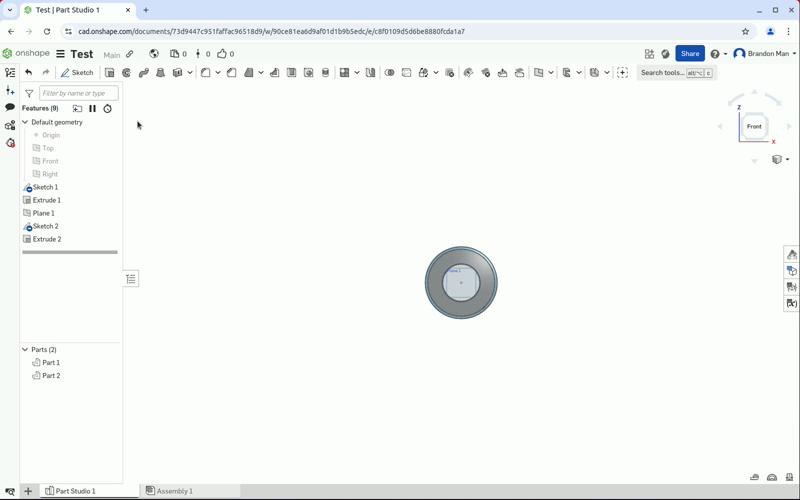
key(left, 2)
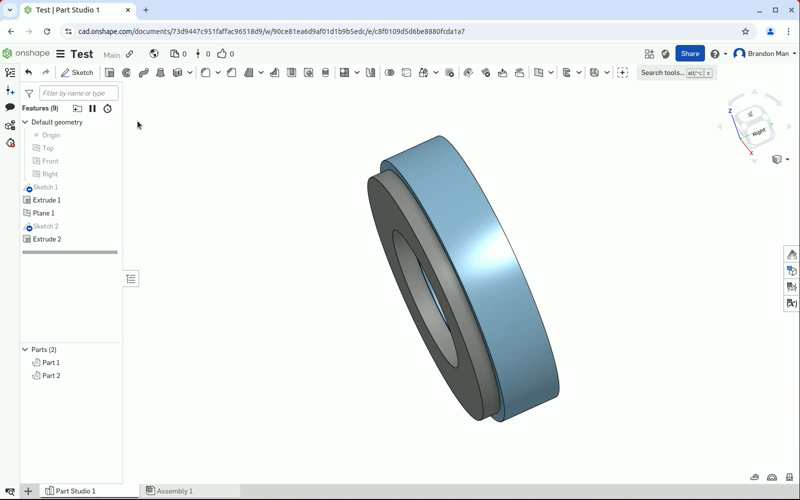
key(down, 2)
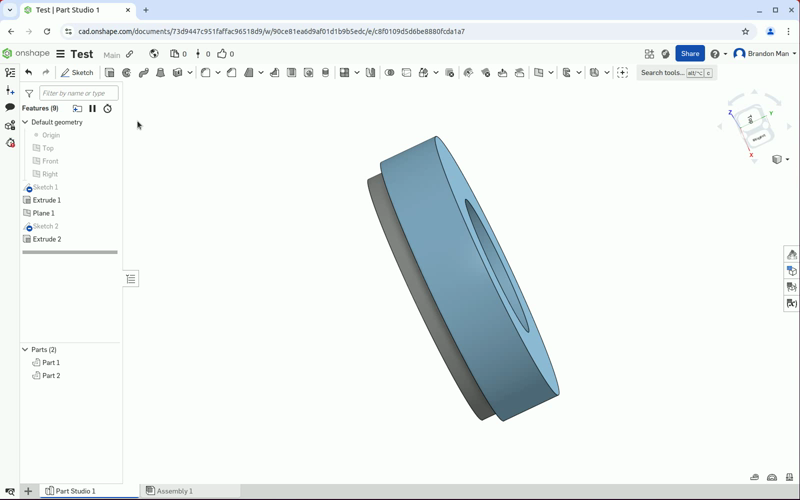
key(up, 2)
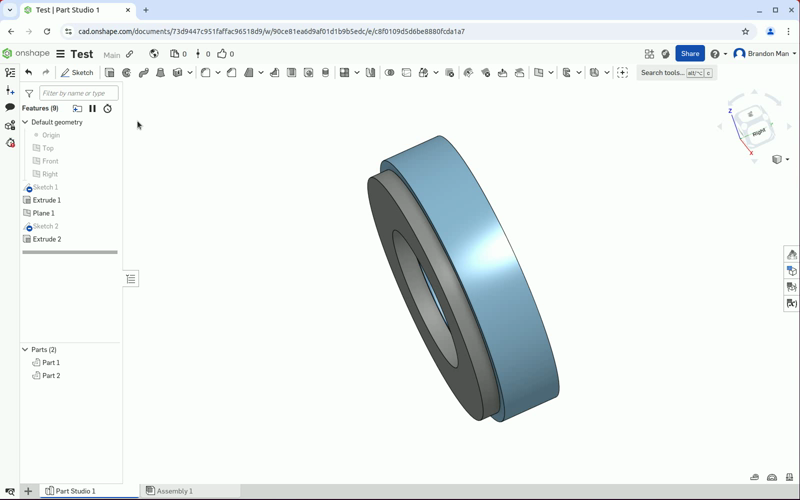
key(right, 2)
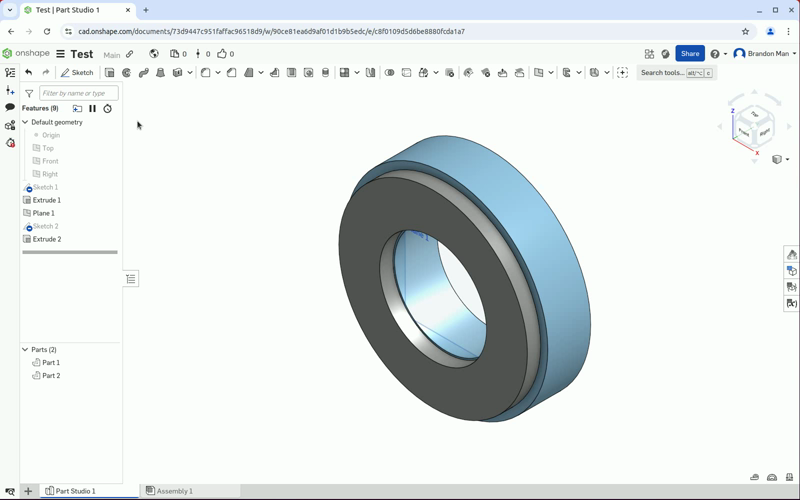
mouse_move(73, 189)
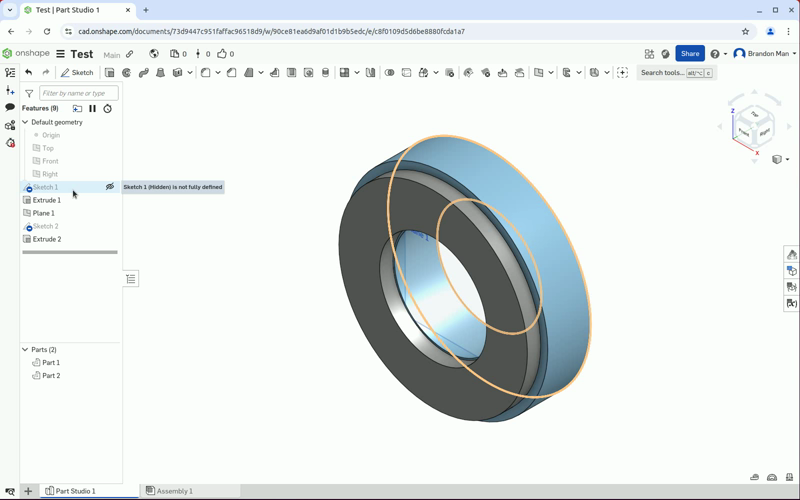
click(73, 189)